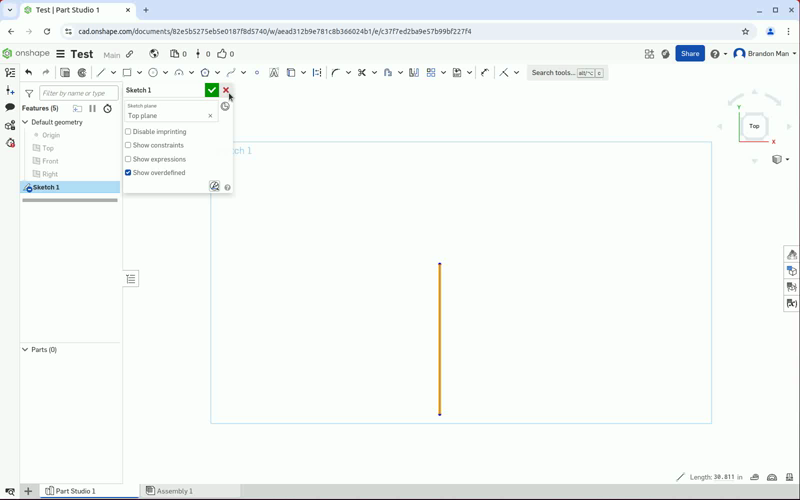
key(shift+h)
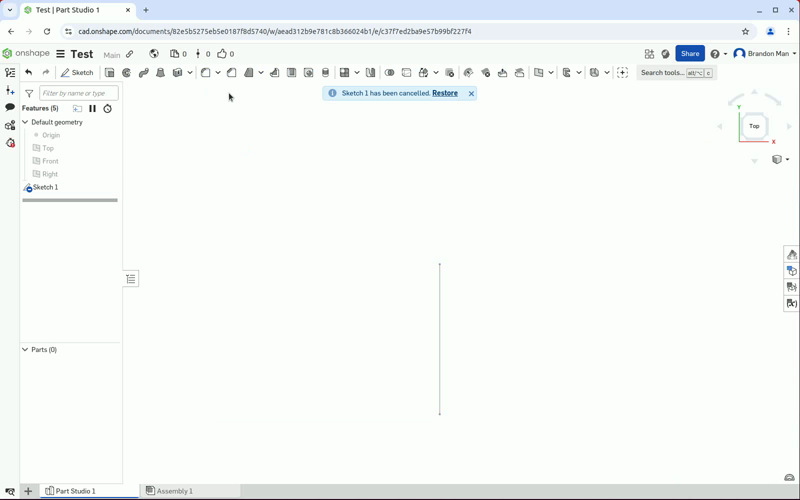
key(shift+s)
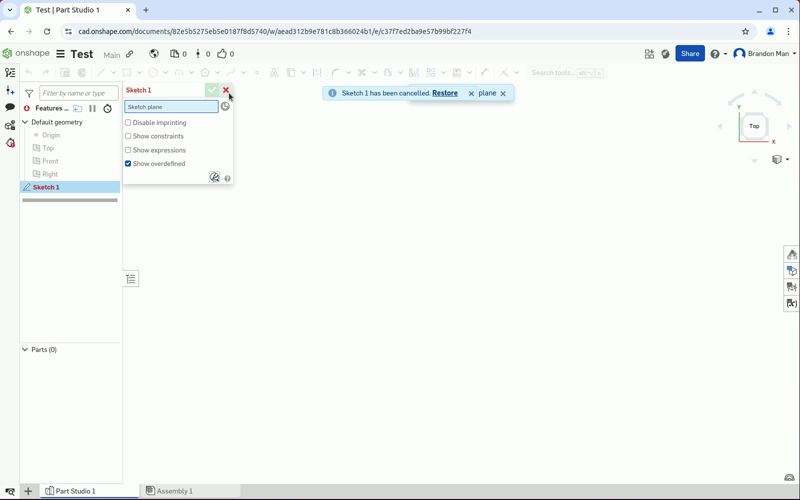
mouse_move(73, 150)
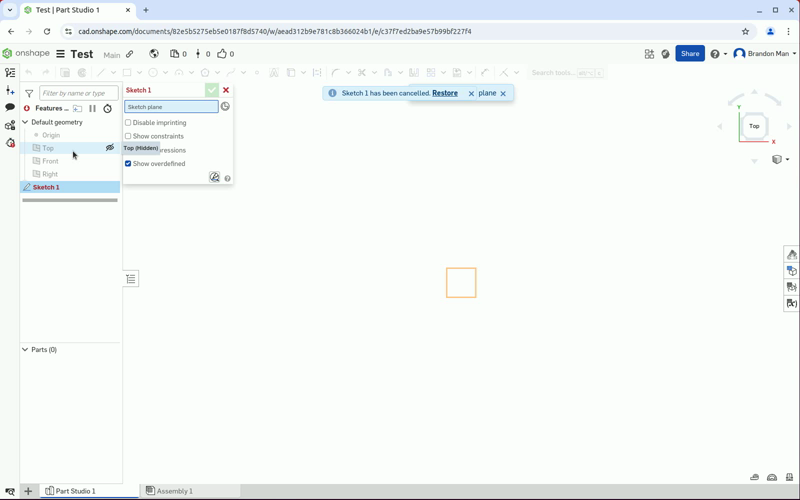
click(73, 150)
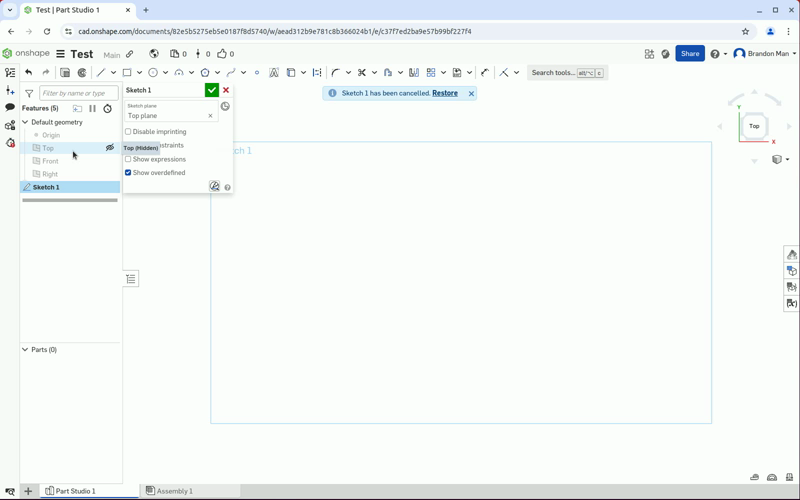
mouse_move(73, 352)
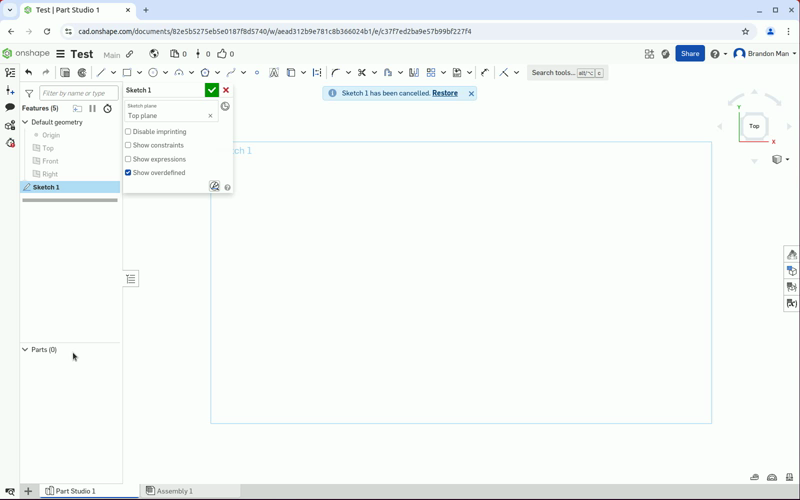
key(y)
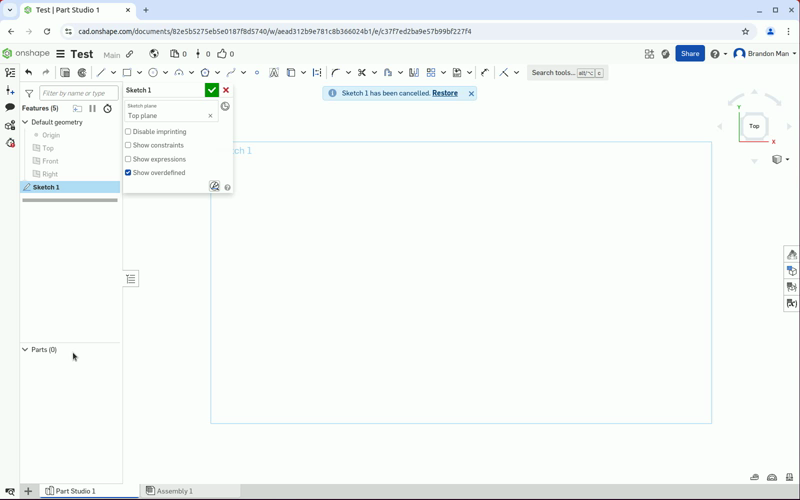
key(l)
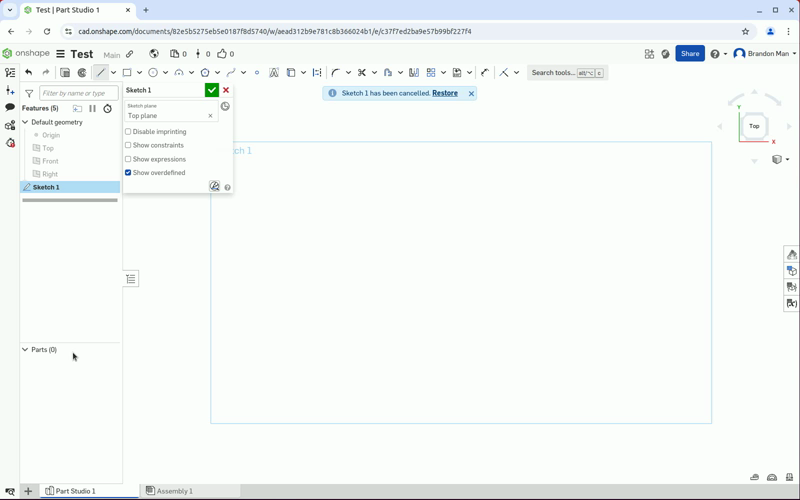
key_down(shift)
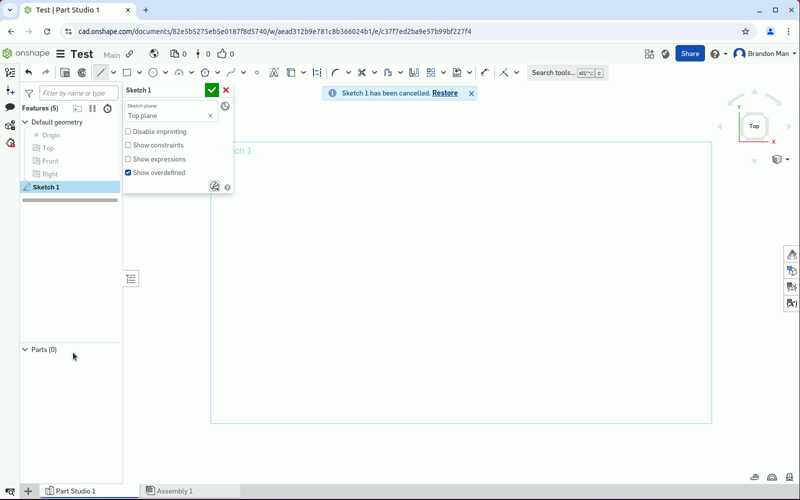
mouse_move(405, 395)
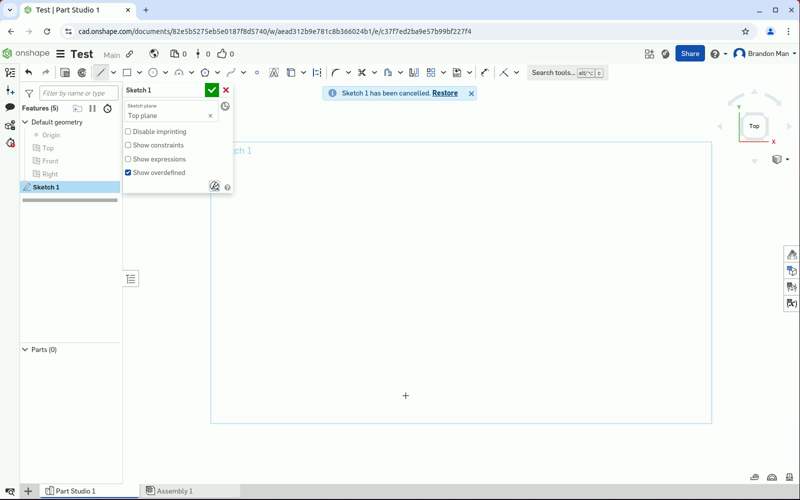
click(405, 395)
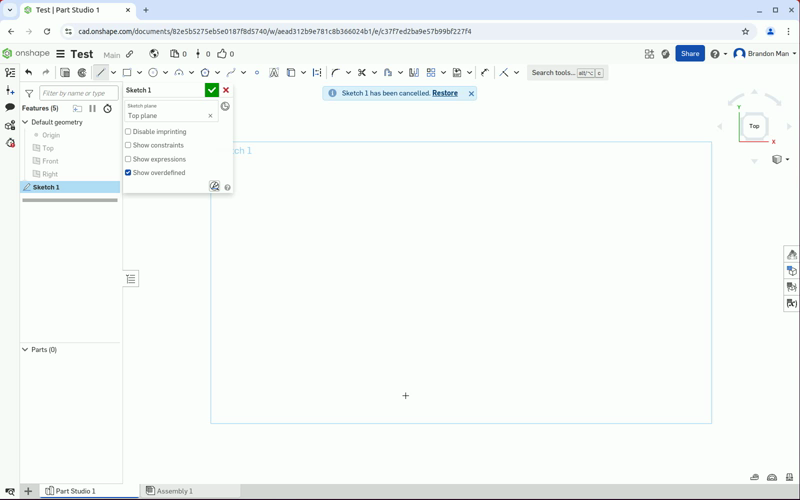
key_up(shift)
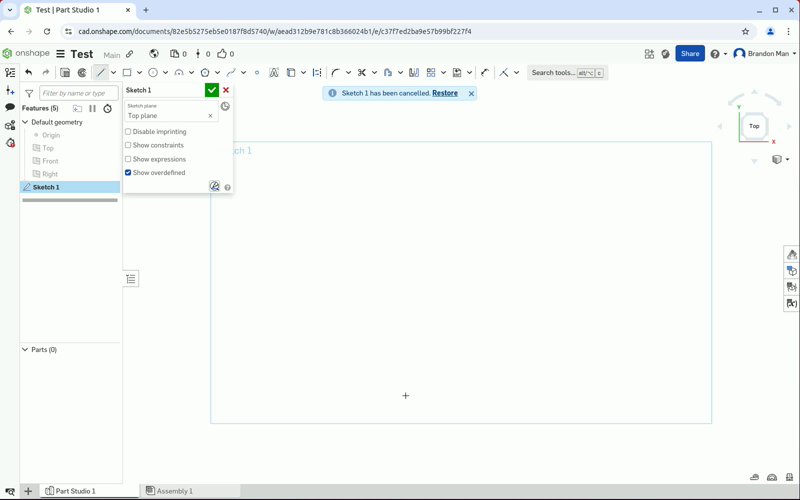
key_down(shift)
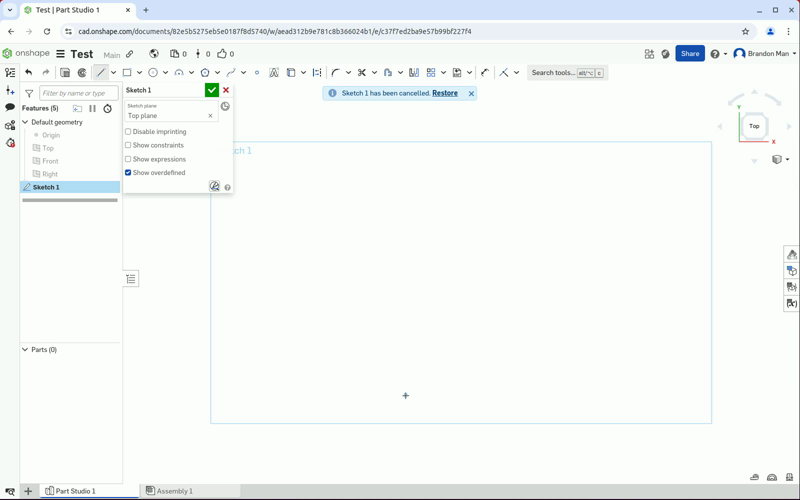
mouse_move(522, 395)
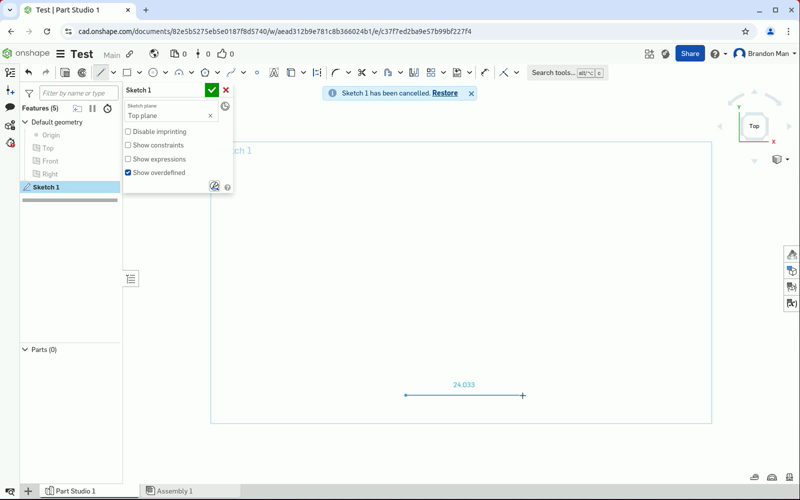
click(522, 395)
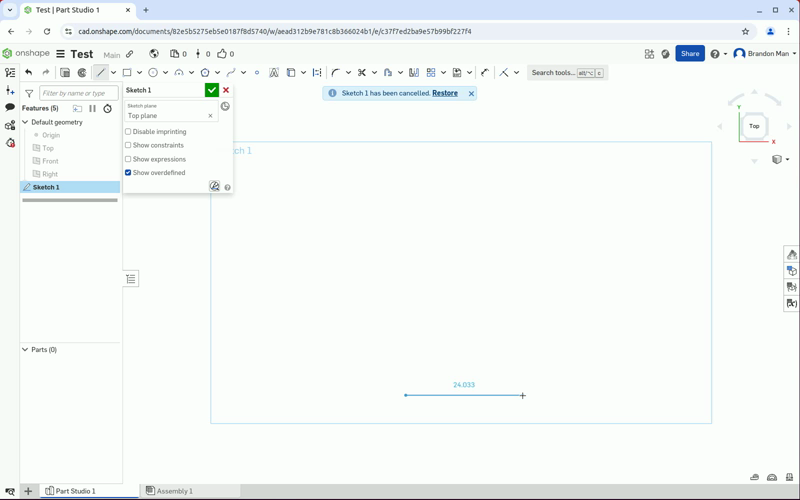
key_up(shift)
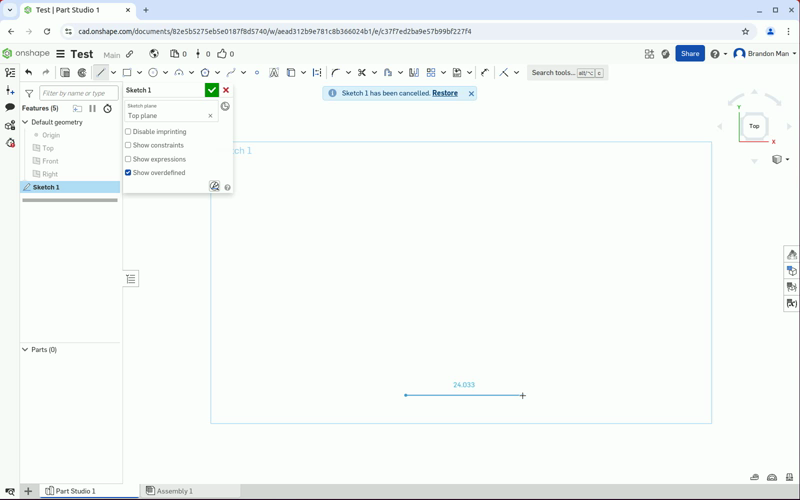
key_down(shift)
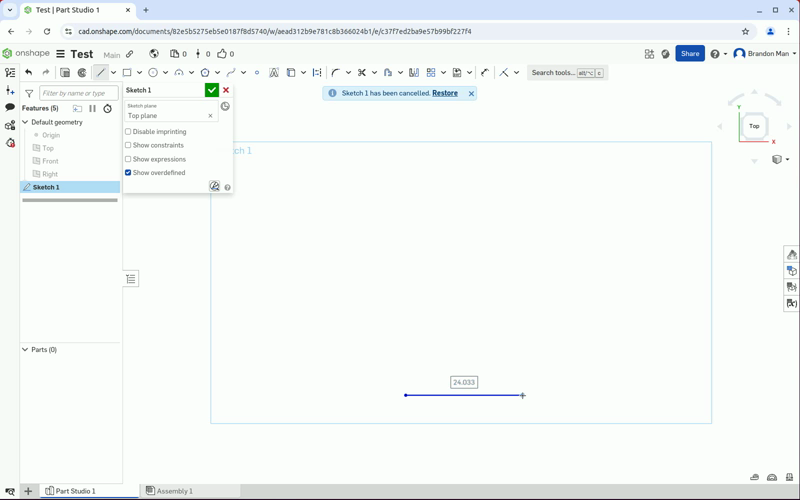
mouse_move(522, 246)
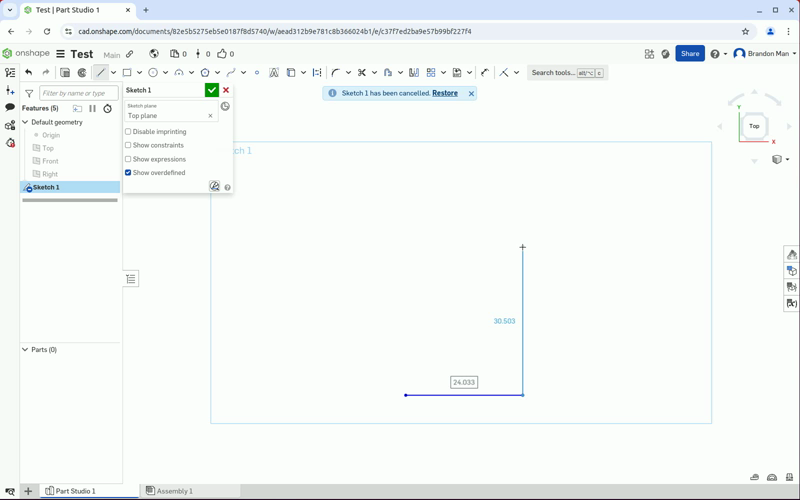
click(522, 246)
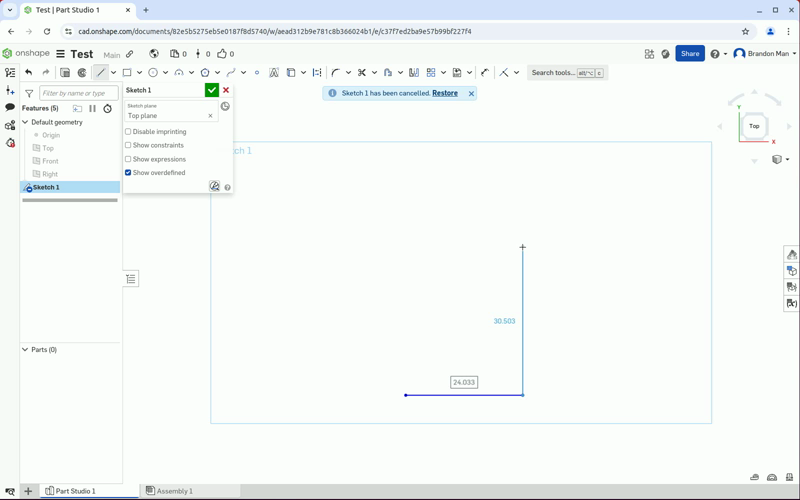
key_up(shift)
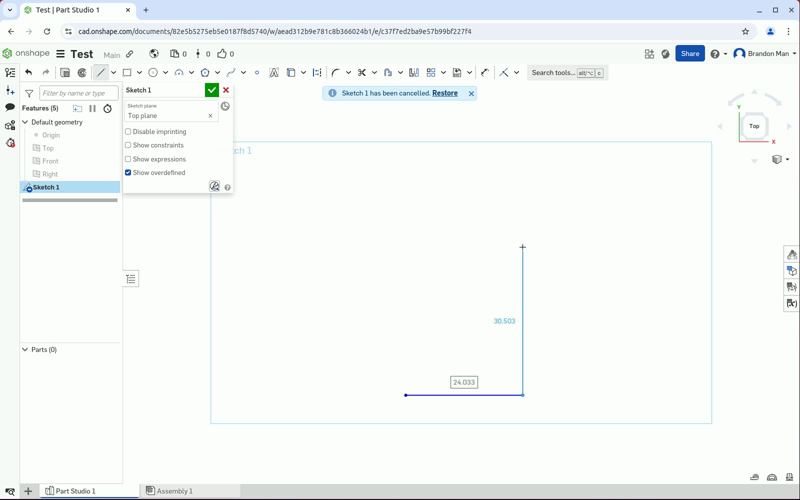
key_down(shift)
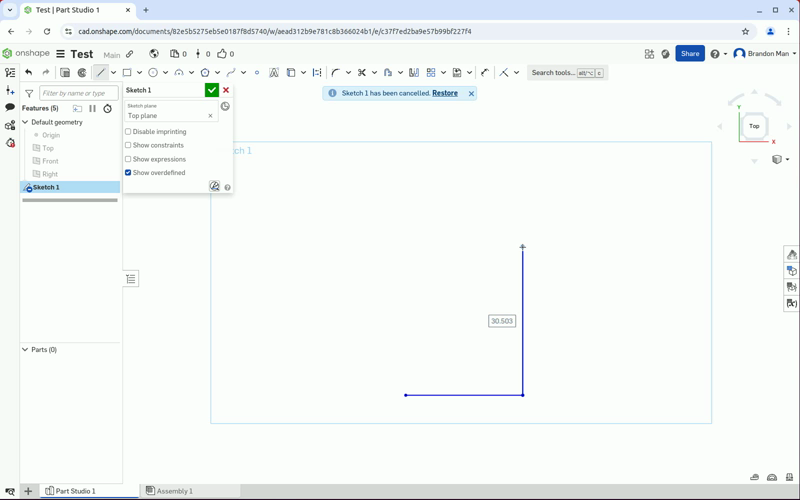
mouse_move(405, 246)
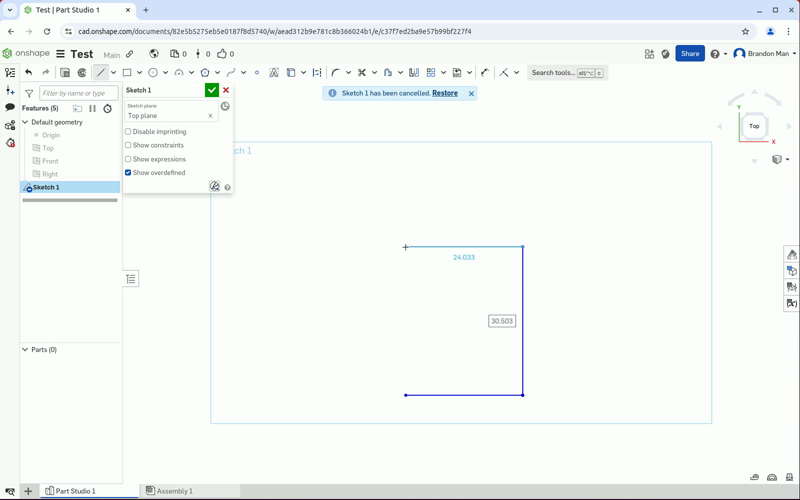
click(405, 246)
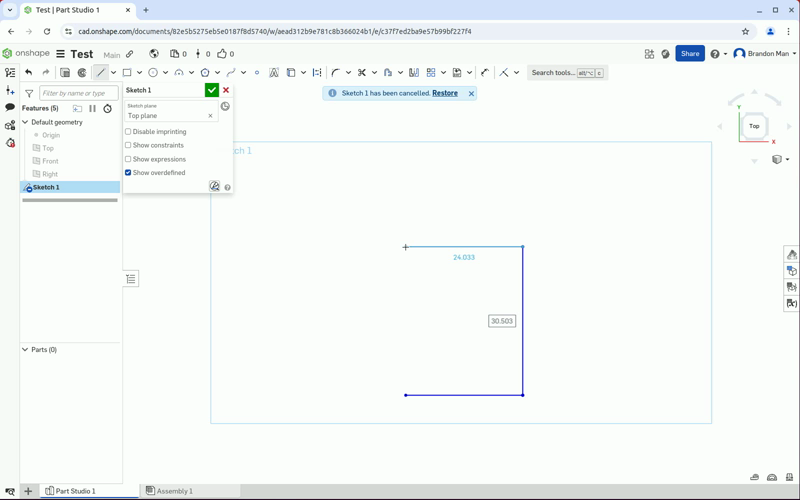
key_up(shift)
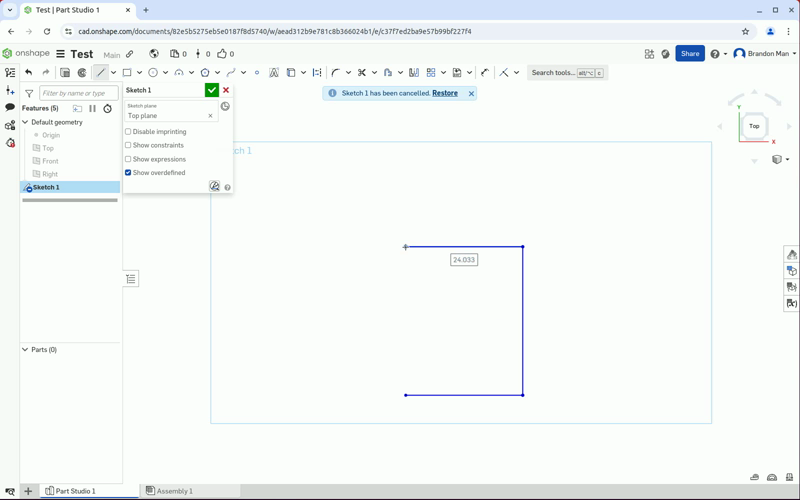
key_down(shift)
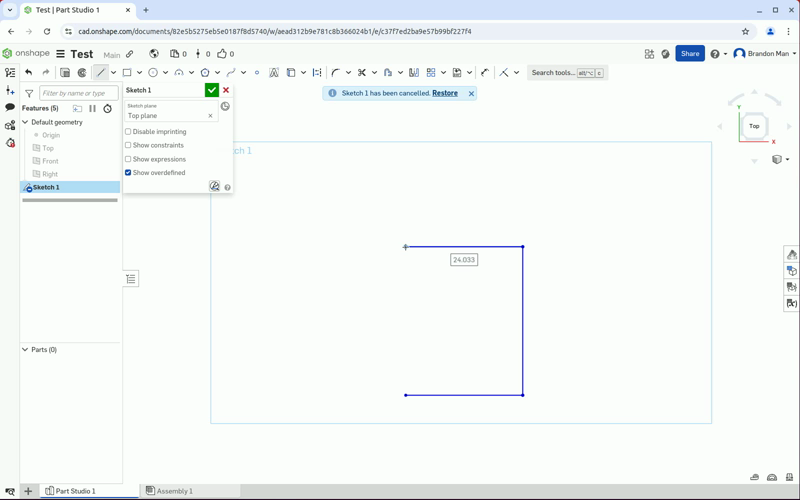
mouse_move(405, 395)
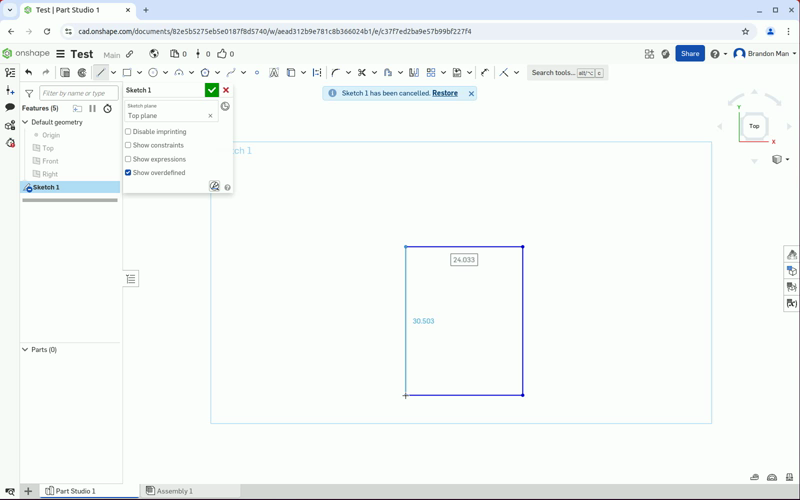
key_up(shift)
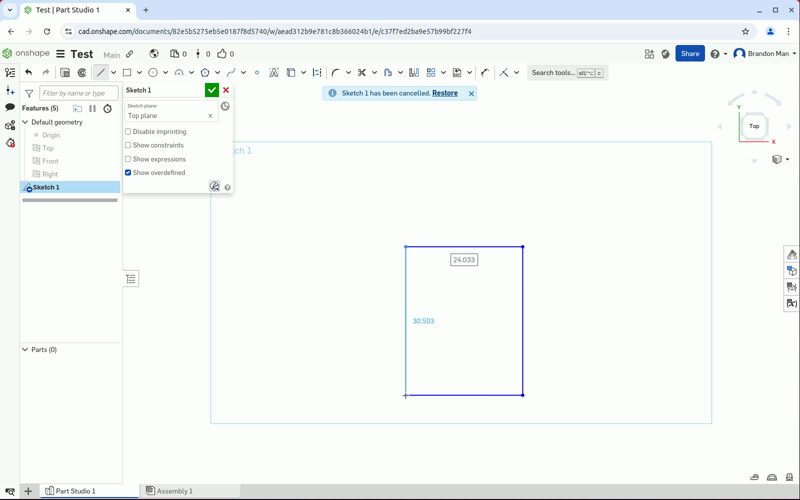
click(405, 395)
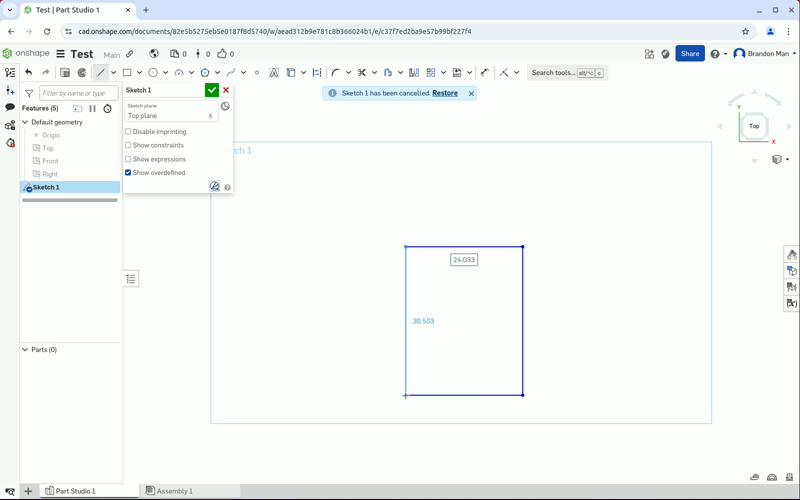
key(esc)
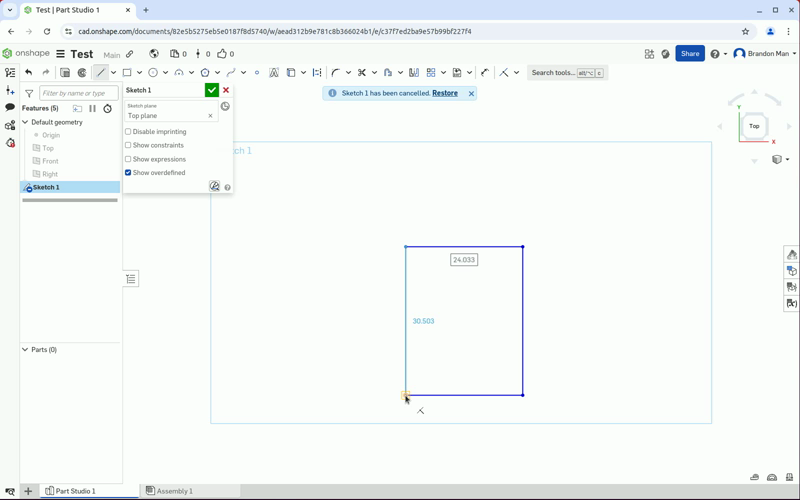
mouse_move(490, 287)
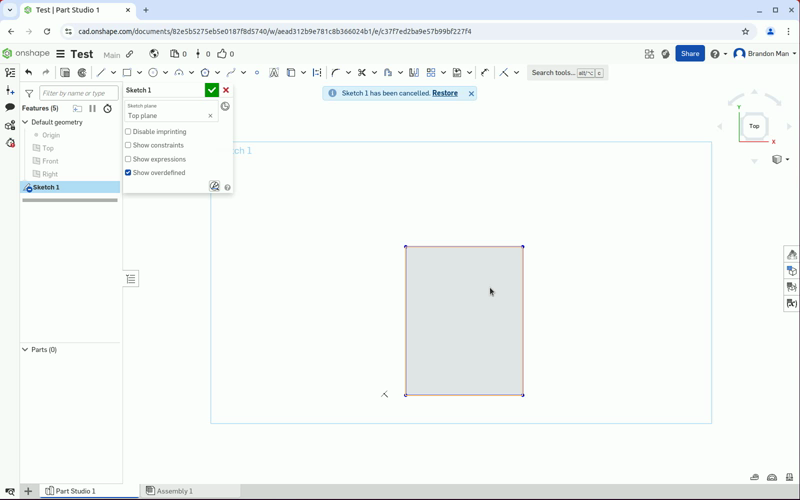
click(490, 287)
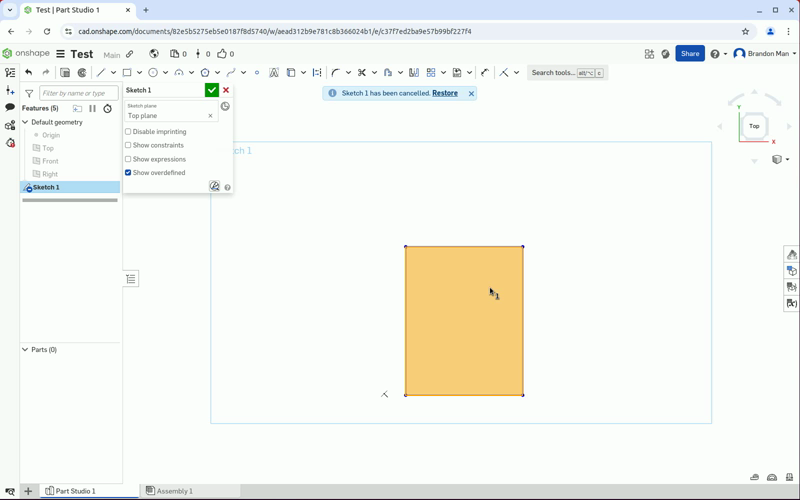
mouse_move(73, 352)
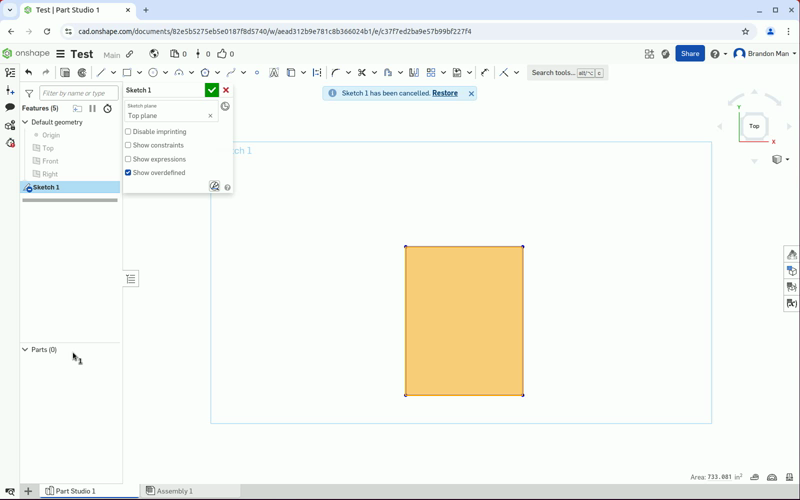
key(shift+y)
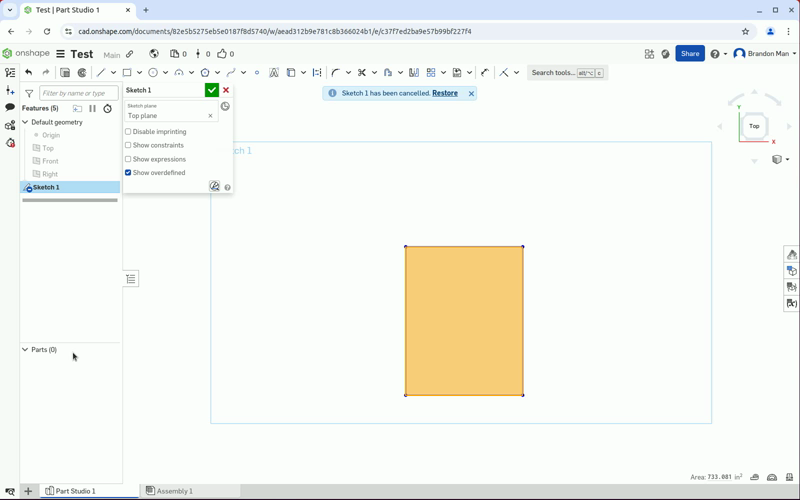
key(shift+e)
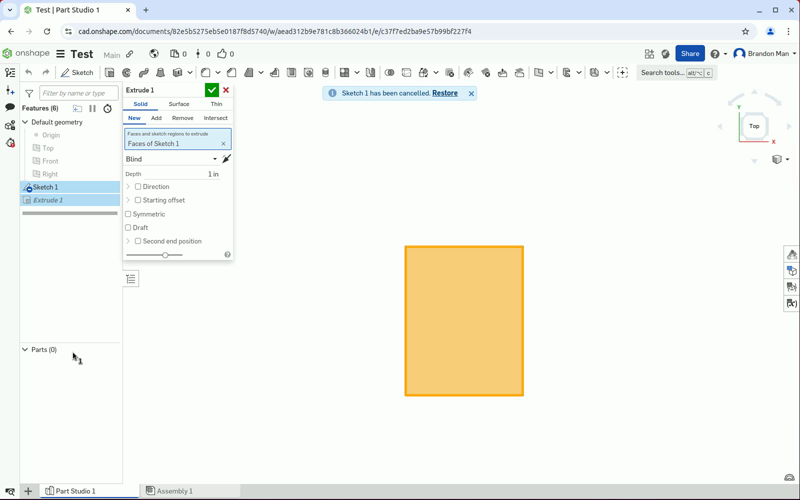
mouse_move(143, 106)
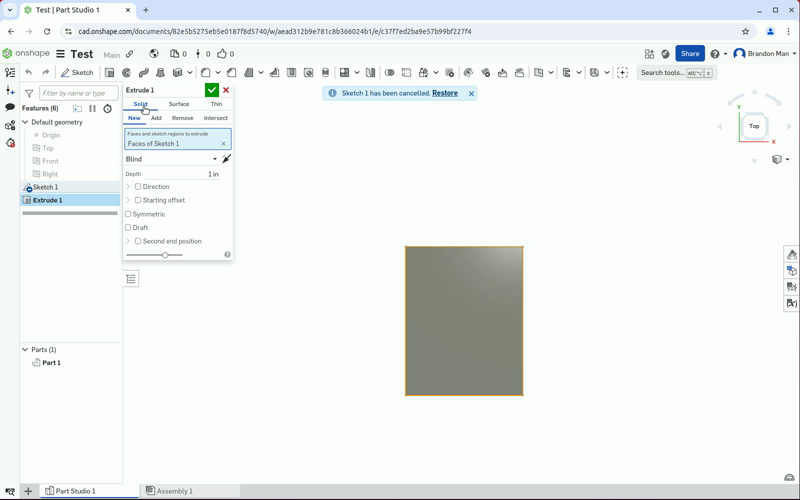
click(143, 106)
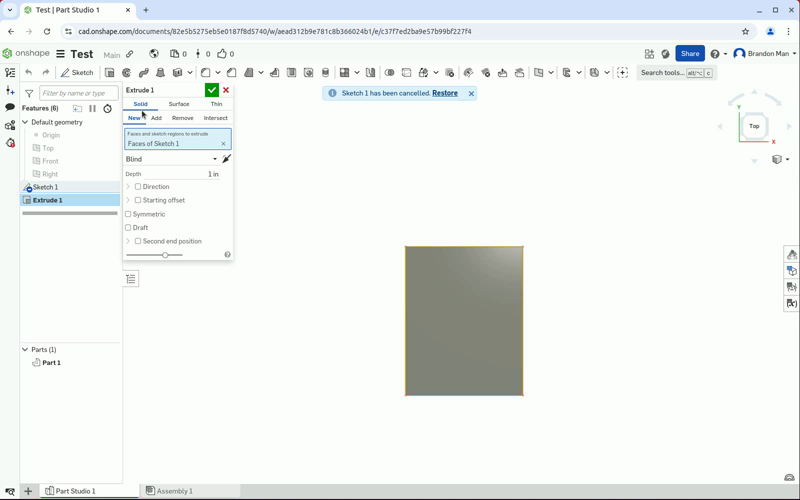
mouse_move(137, 120)
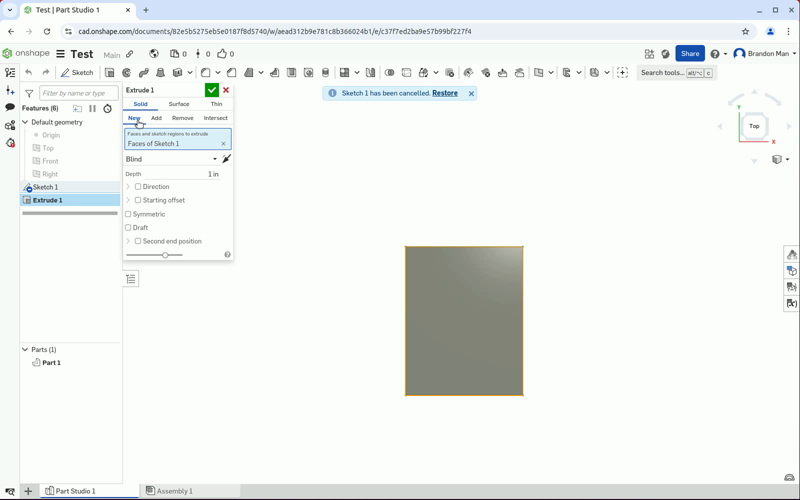
click(137, 120)
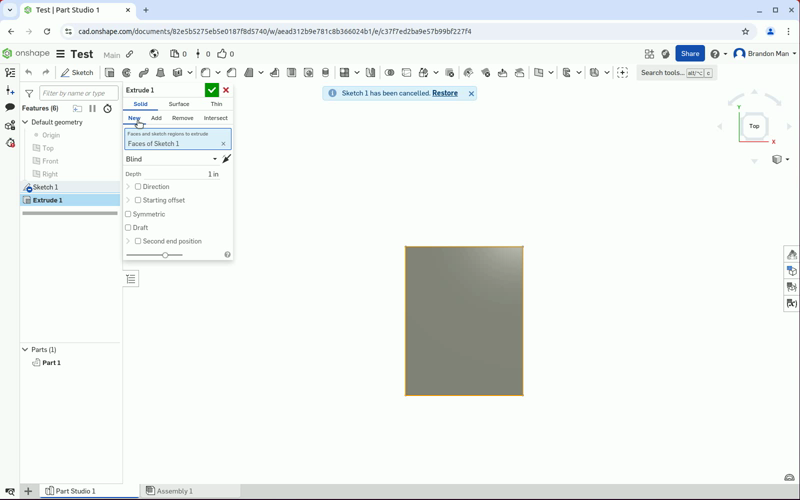
key(tab, 4)
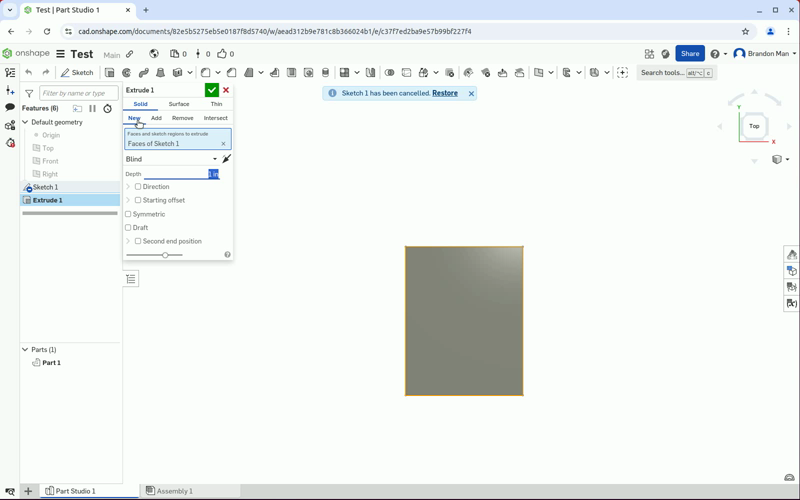
text(0.963)
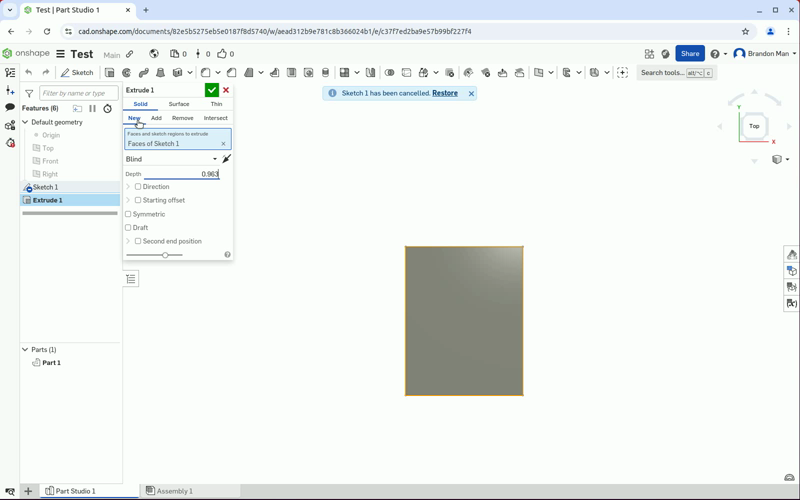
key(enter)
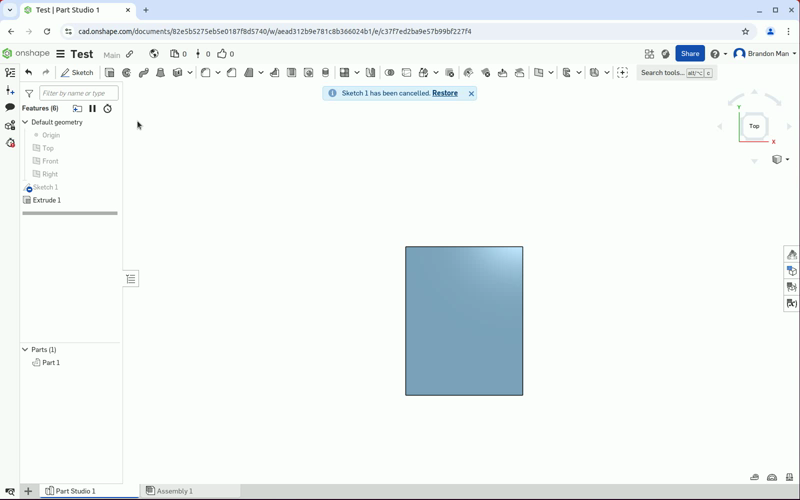
key(shift+h)
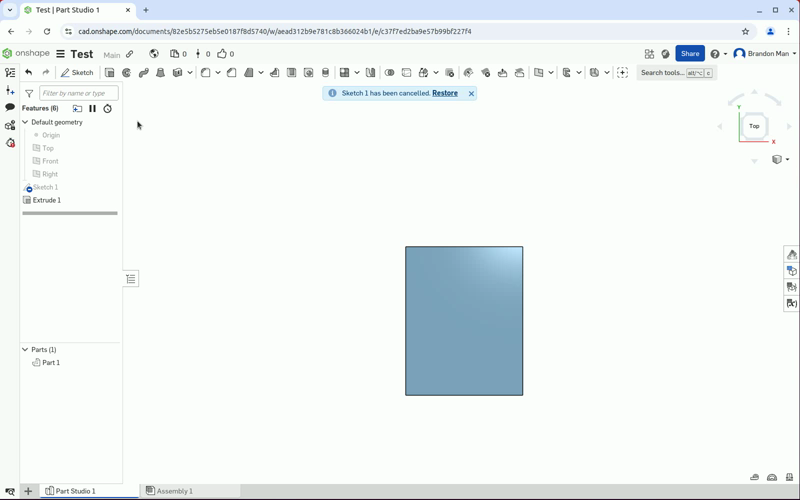
key(shift+h)
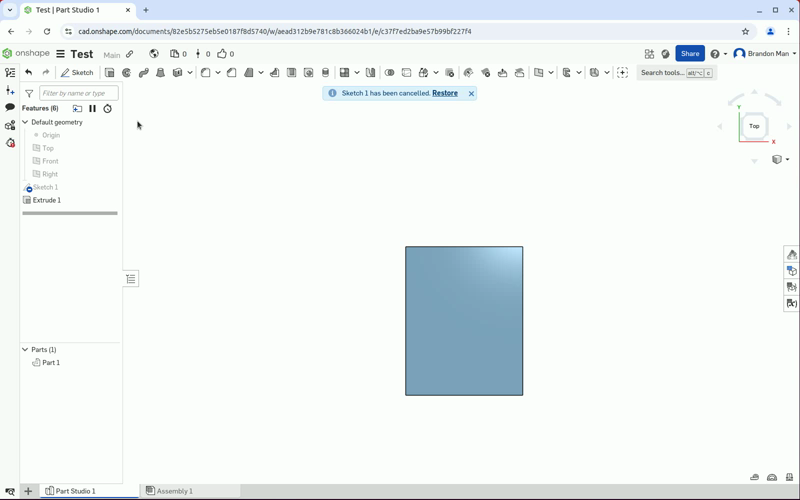
mouse_move(73, 189)
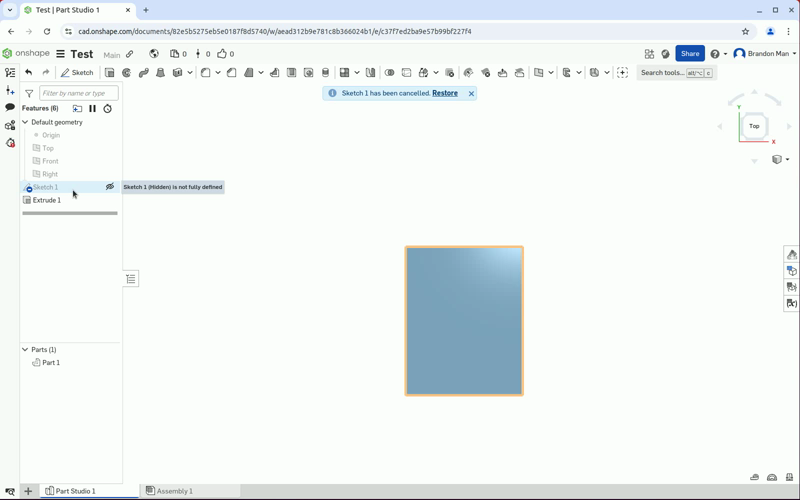
click(73, 189)
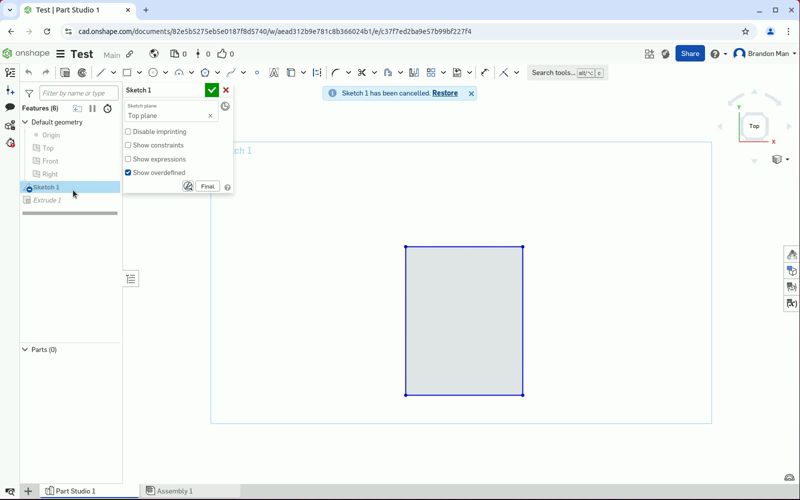
mouse_move(229, 92)
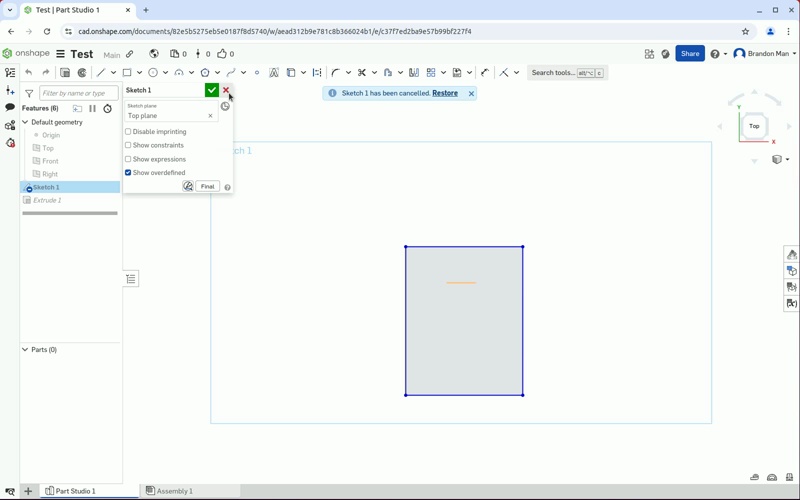
click(229, 92)
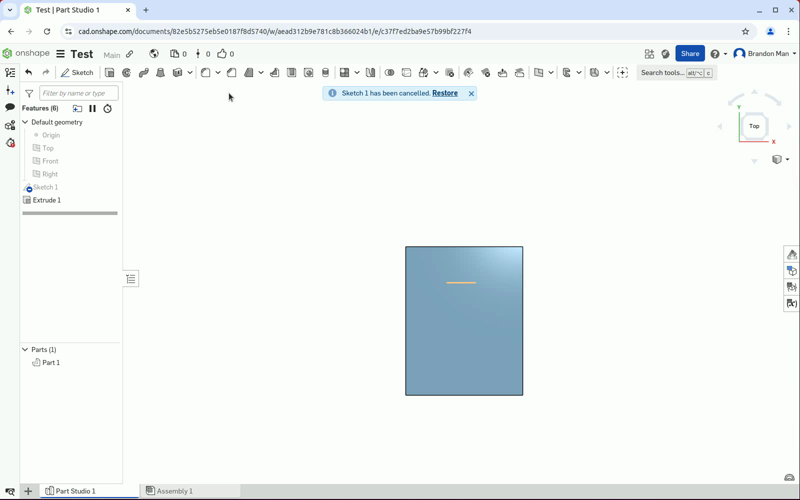
mouse_move(541, 75)
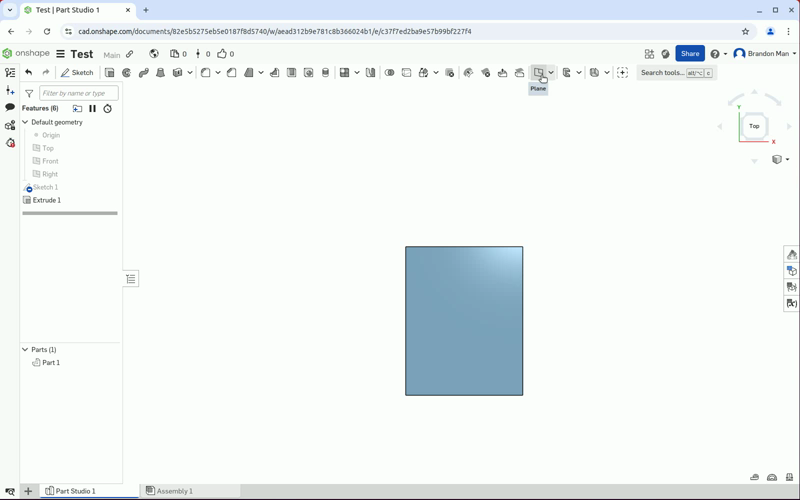
click(541, 75)
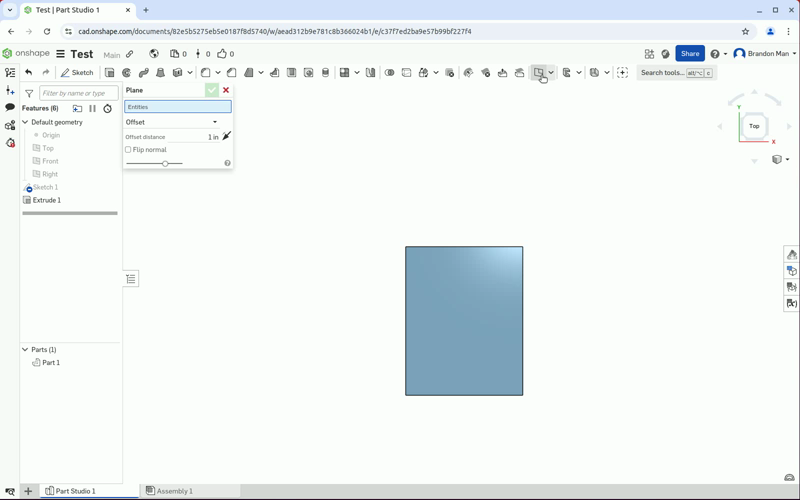
mouse_move(73, 150)
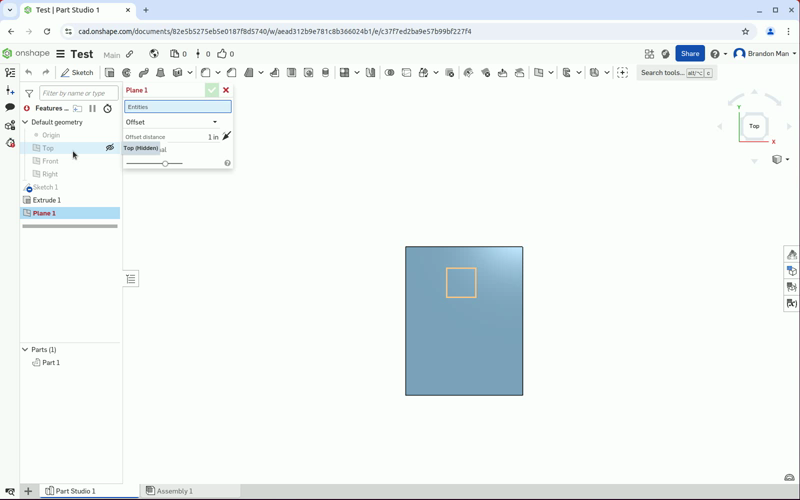
click(73, 150)
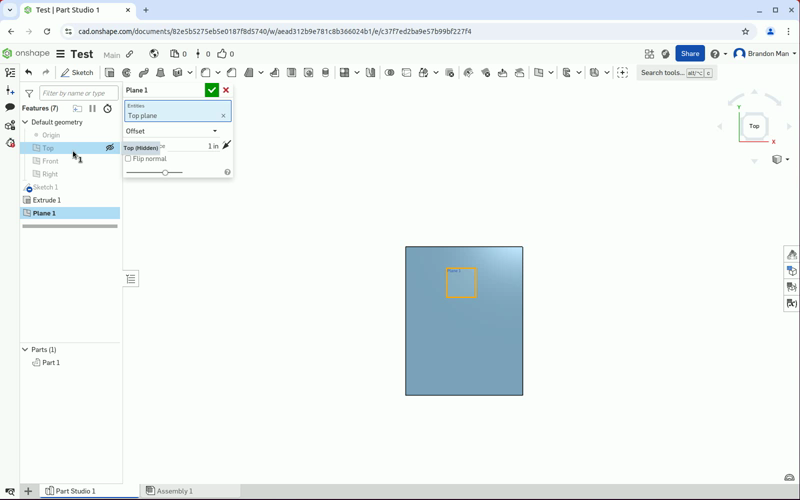
key(tab, 2)
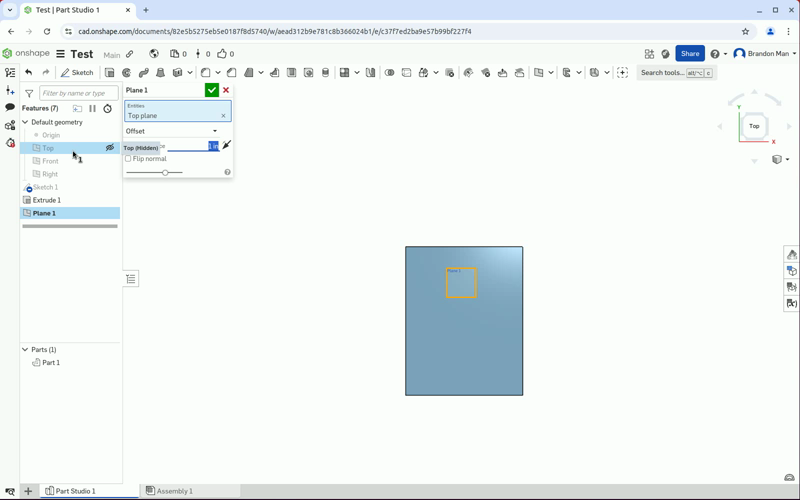
text(0.955)
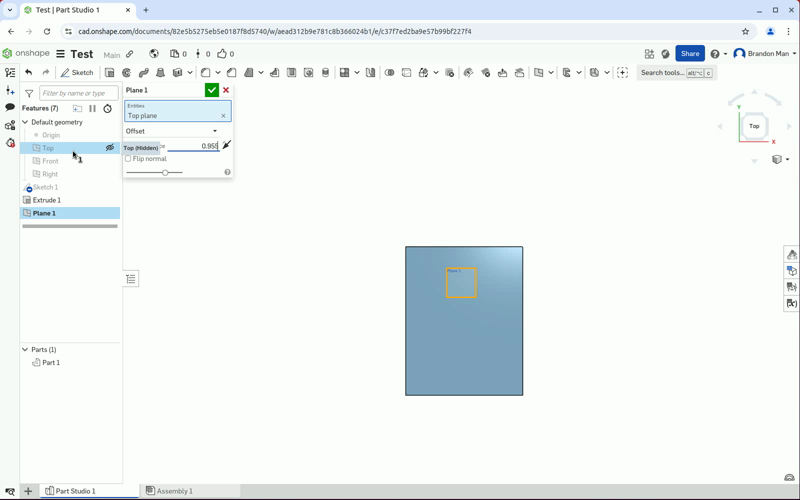
key(enter, 2)
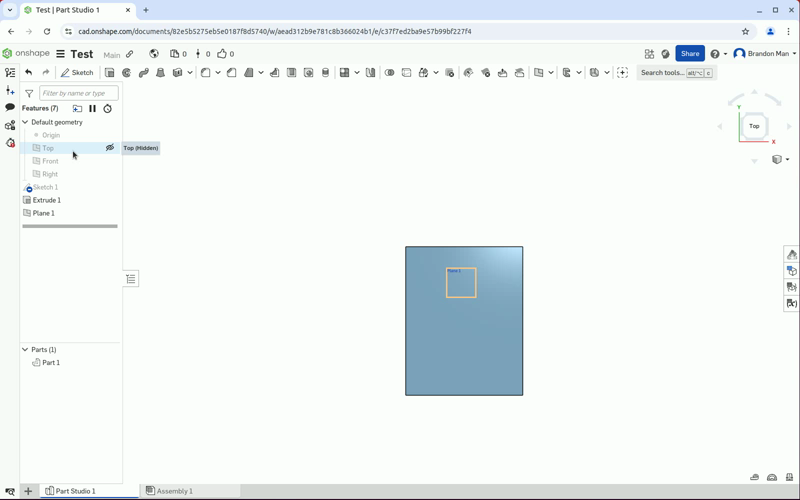
key(shift+s)
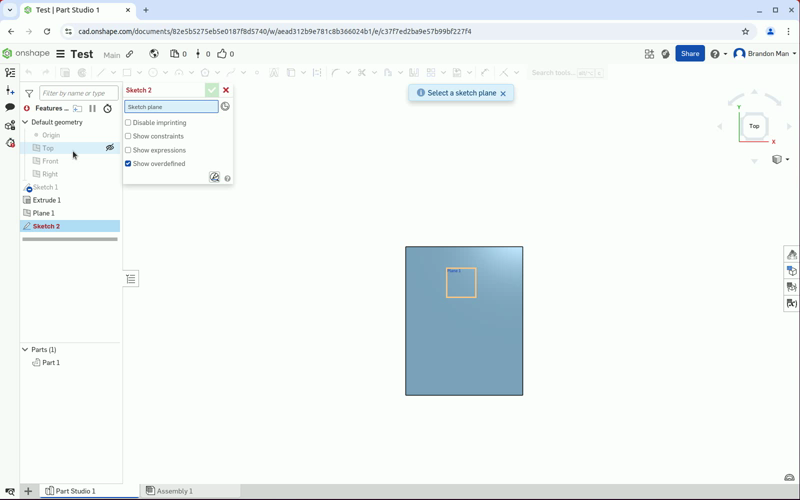
mouse_move(73, 215)
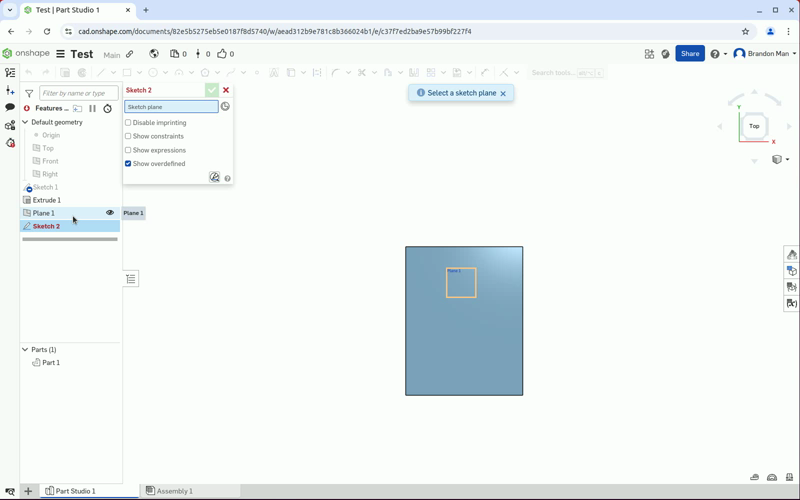
click(73, 215)
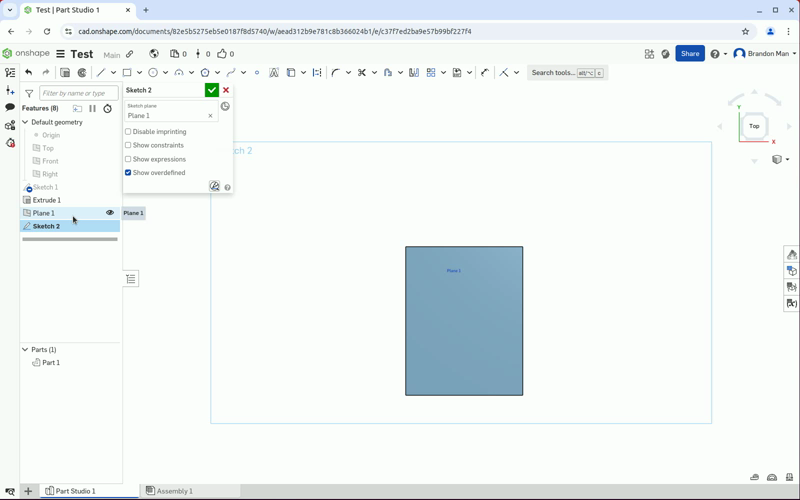
mouse_move(73, 352)
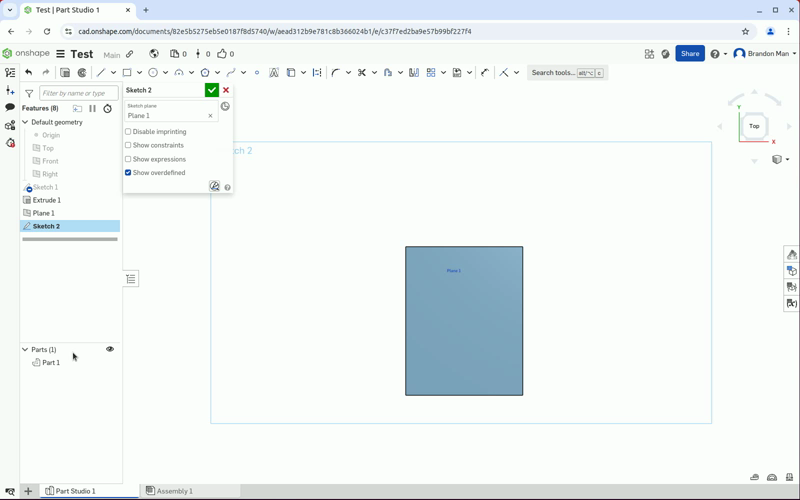
key(y)
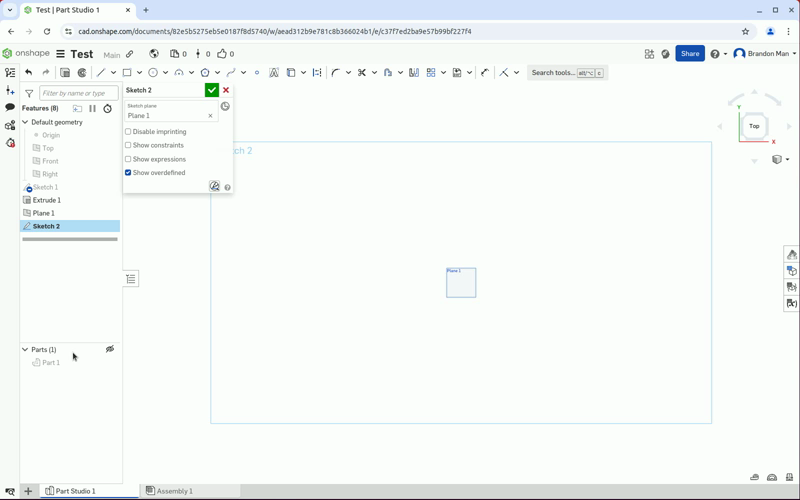
key(c)
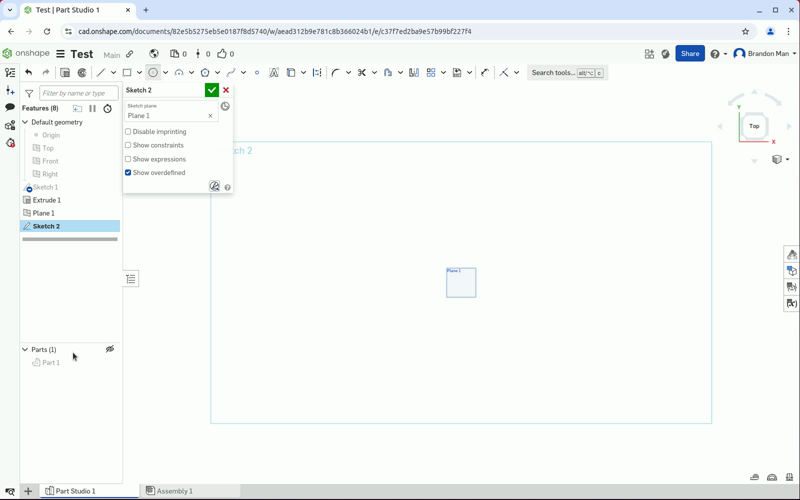
key_down(shift)
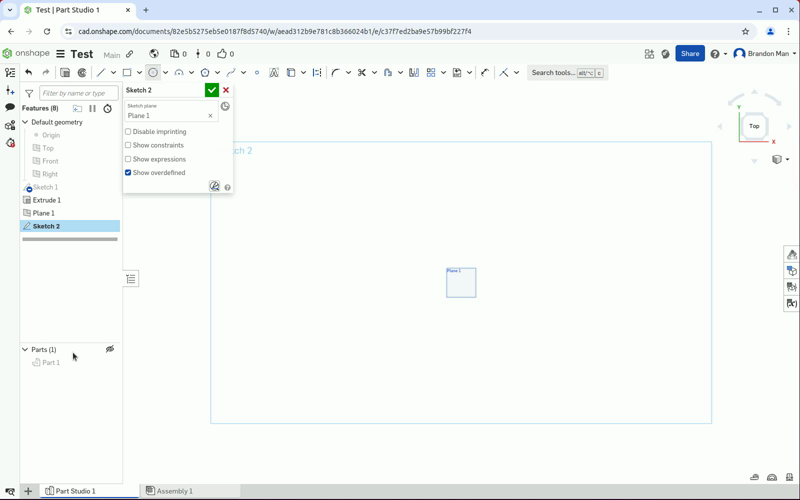
mouse_move(460, 282)
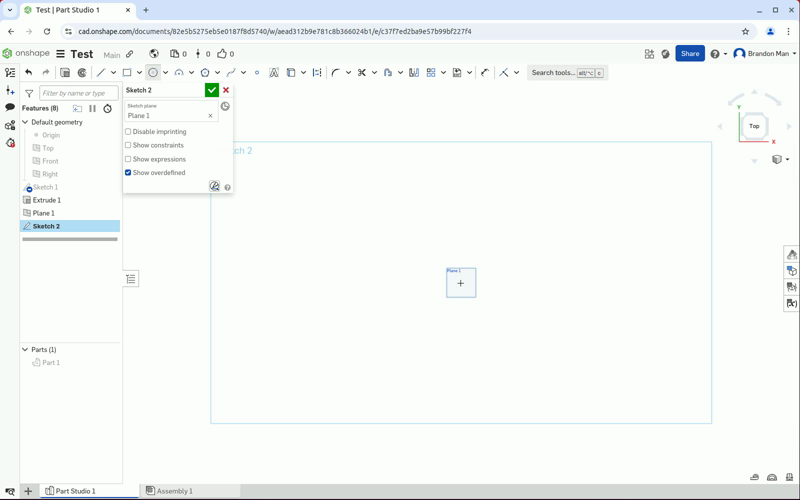
click(460, 282)
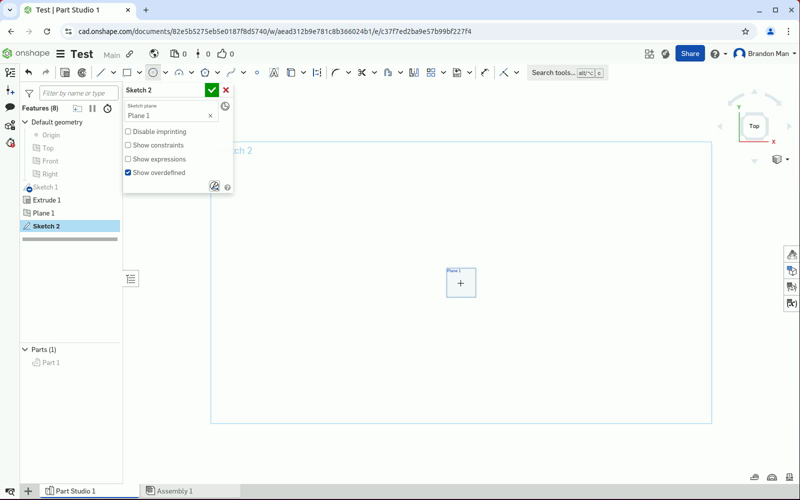
key_up(shift)
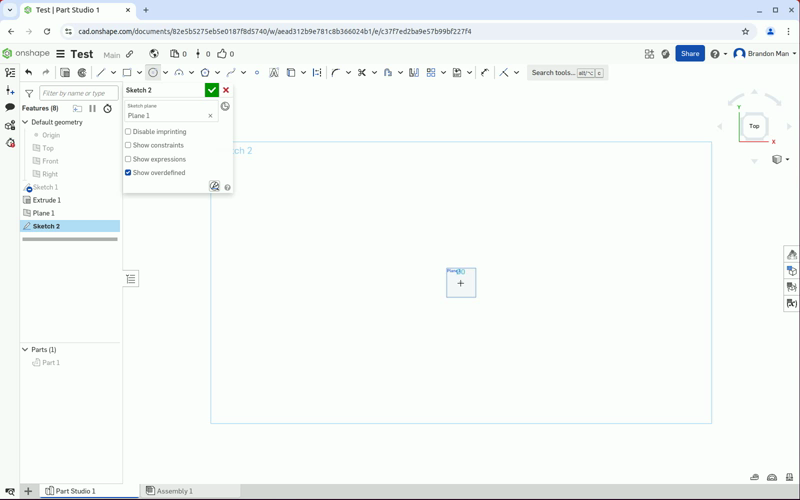
mouse_move(472, 282)
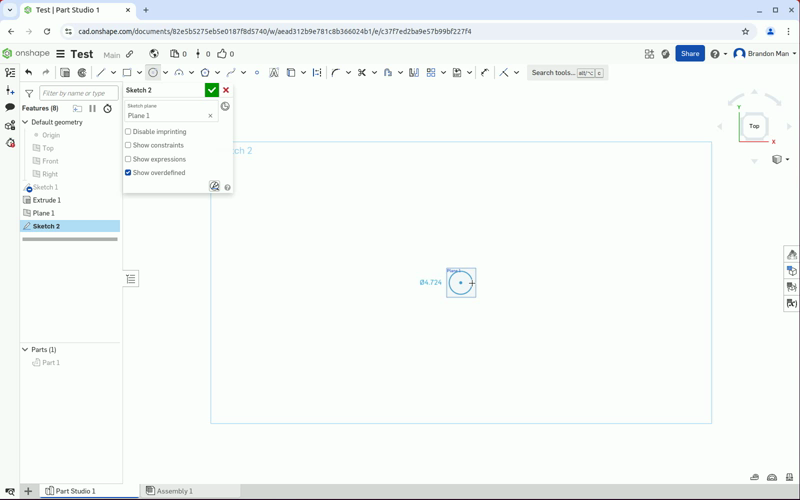
click(472, 282)
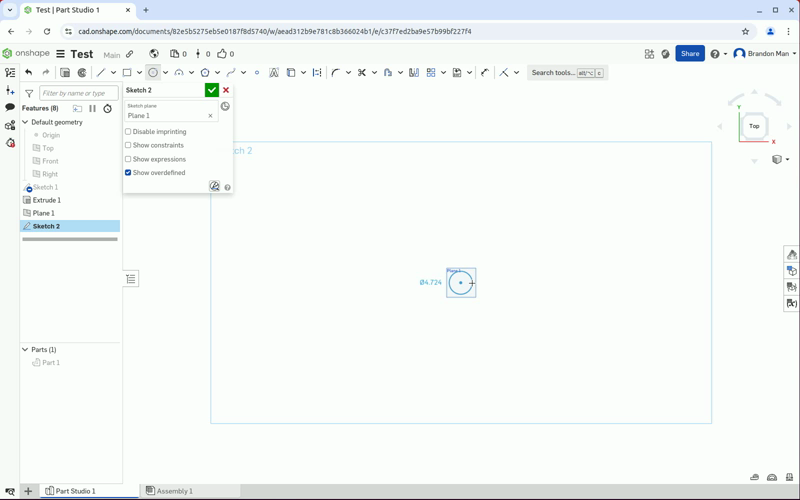
key(esc)
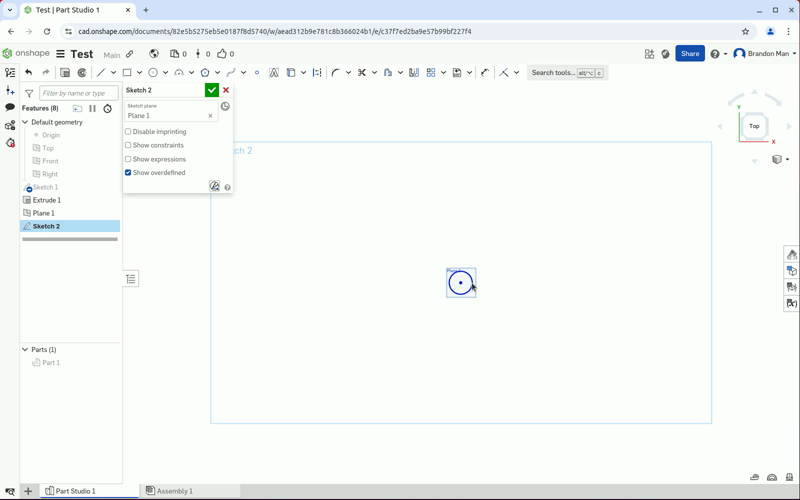
mouse_move(462, 273)
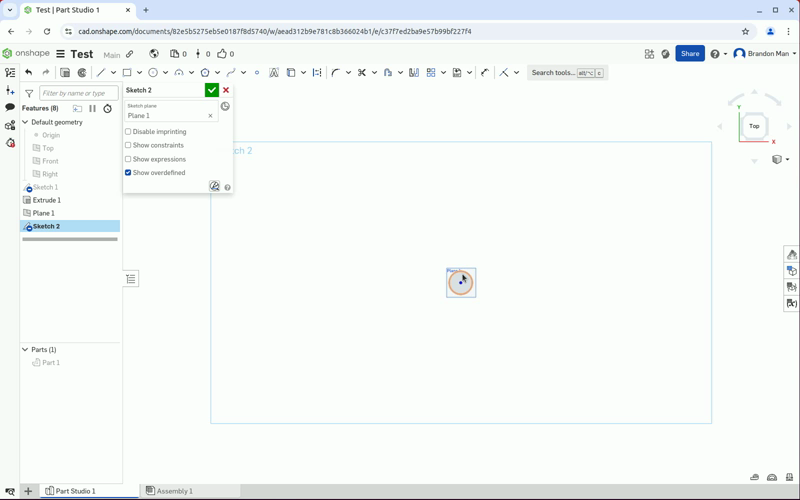
scroll(6)
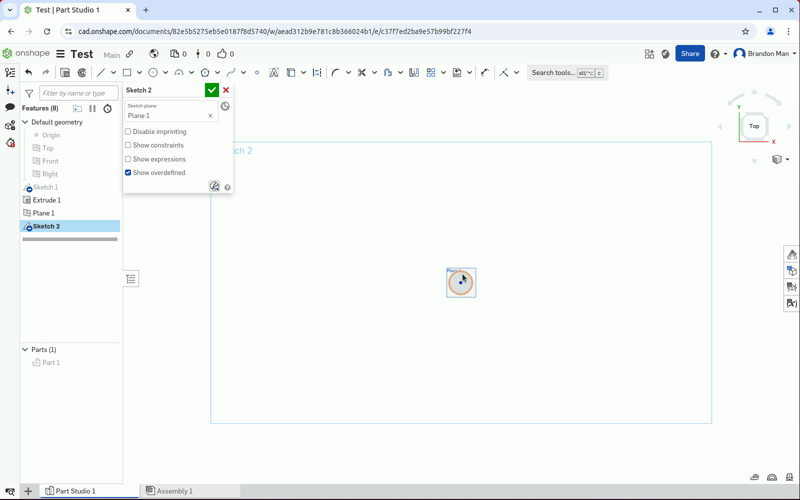
scroll(6)
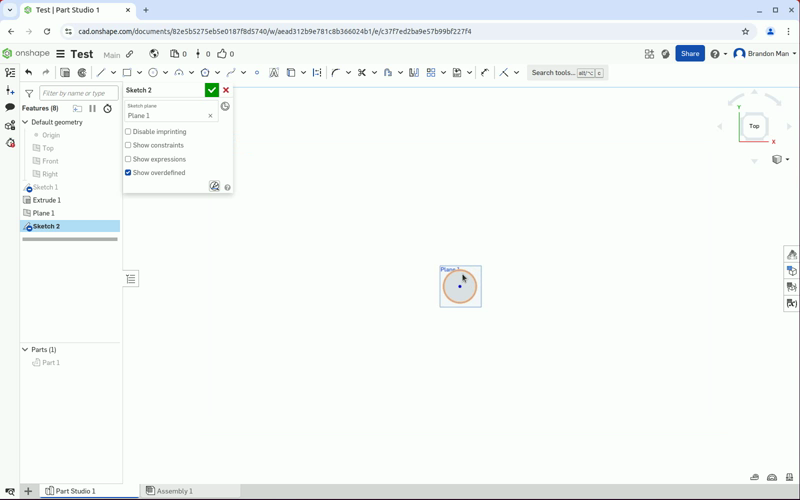
scroll(6)
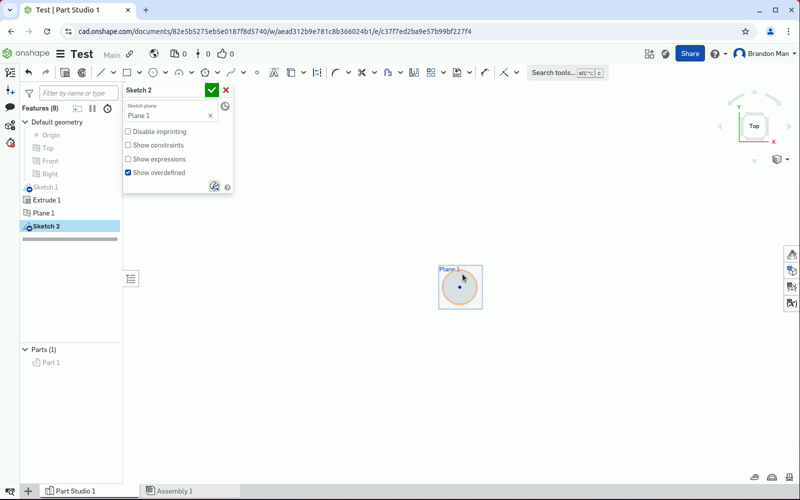
scroll(6)
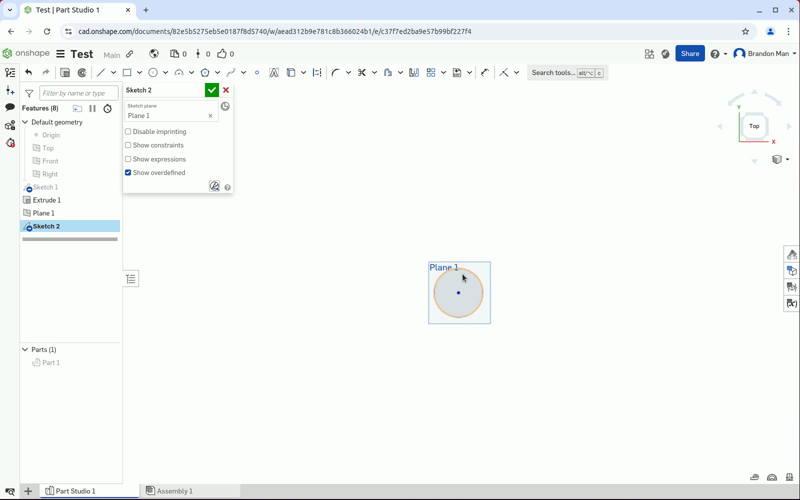
scroll(6)
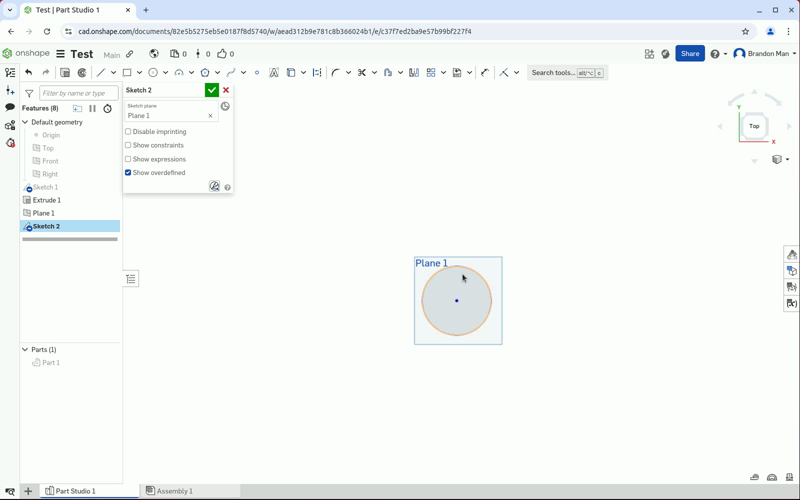
scroll(6)
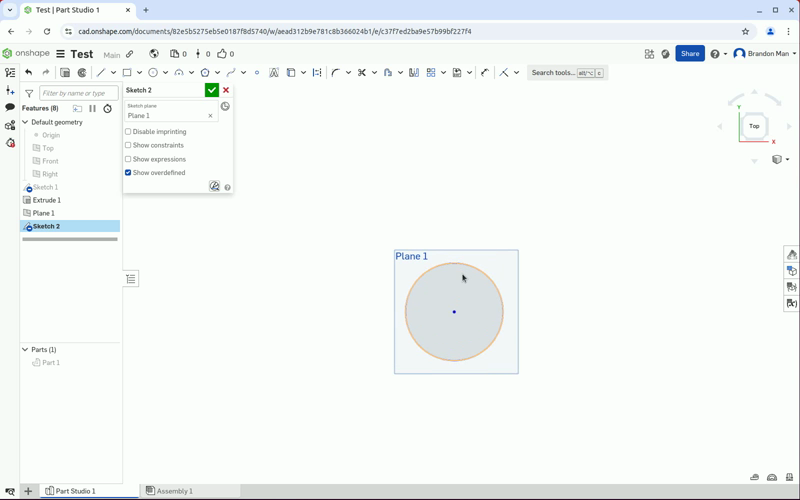
scroll(6)
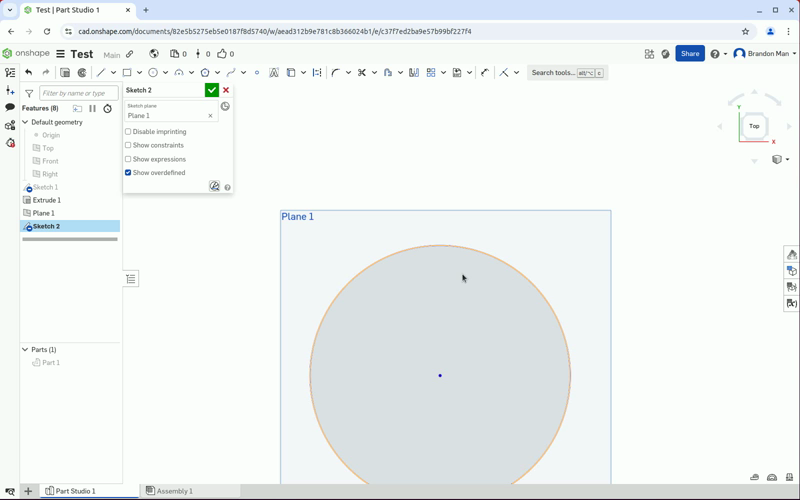
click(462, 273)
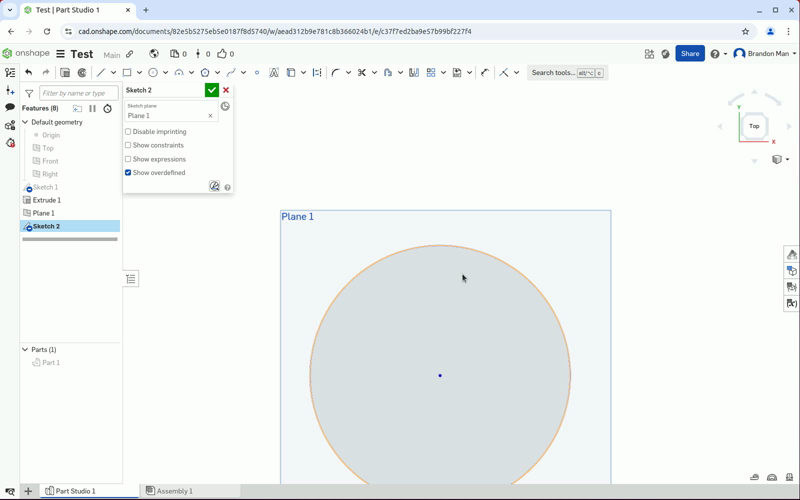
scroll(-6)
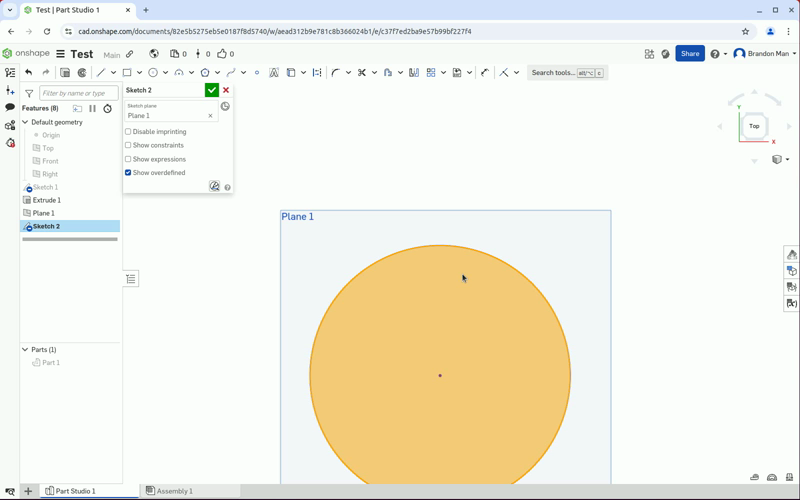
scroll(-6)
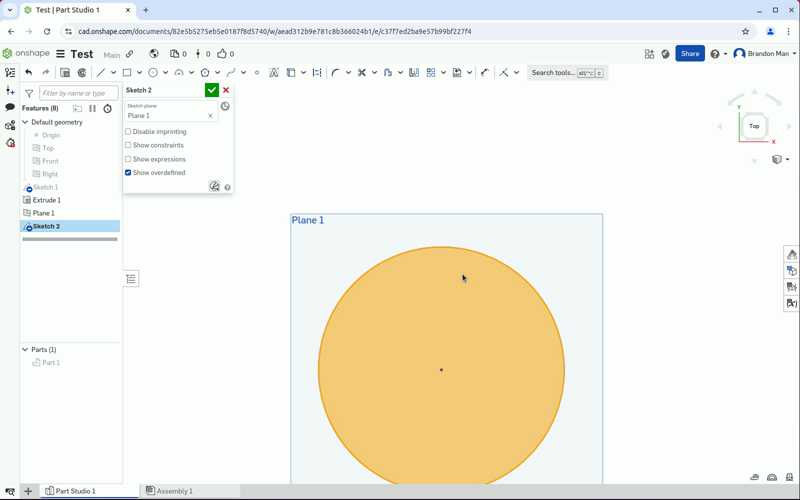
scroll(-6)
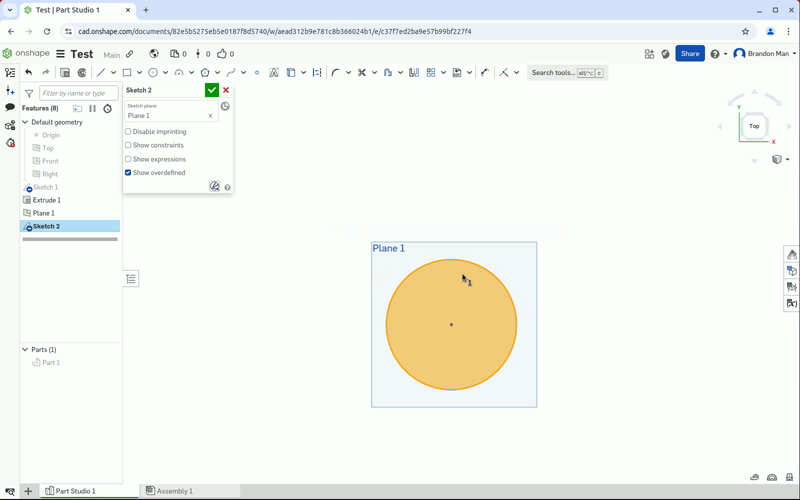
scroll(-6)
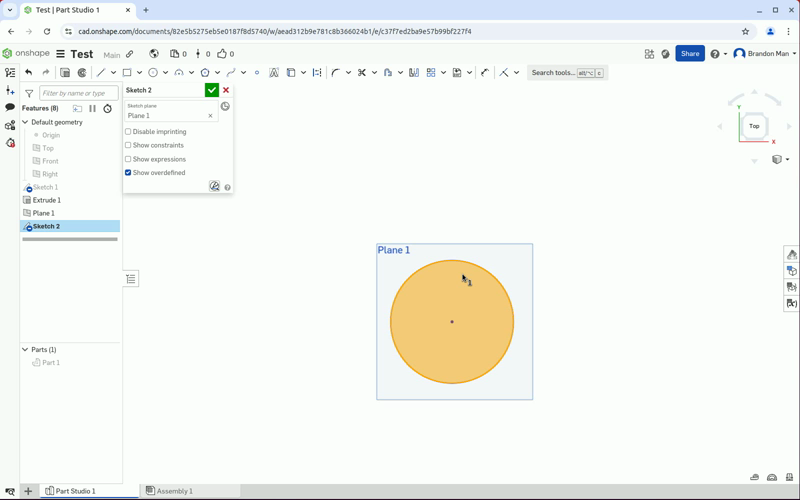
scroll(-6)
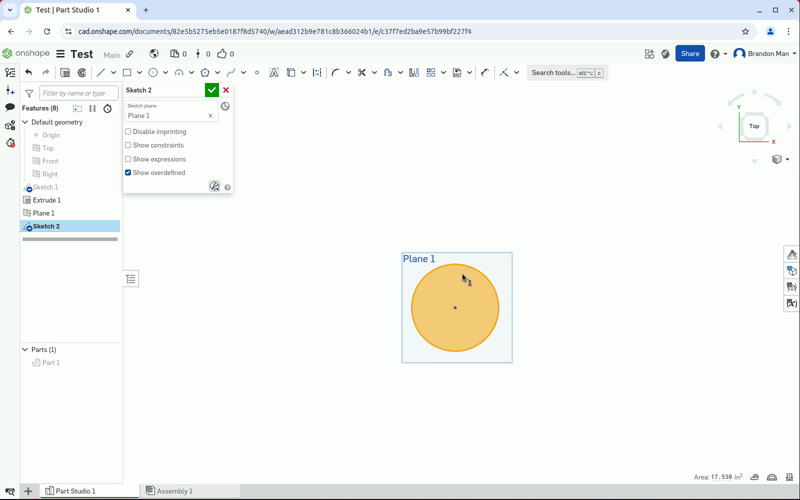
scroll(-6)
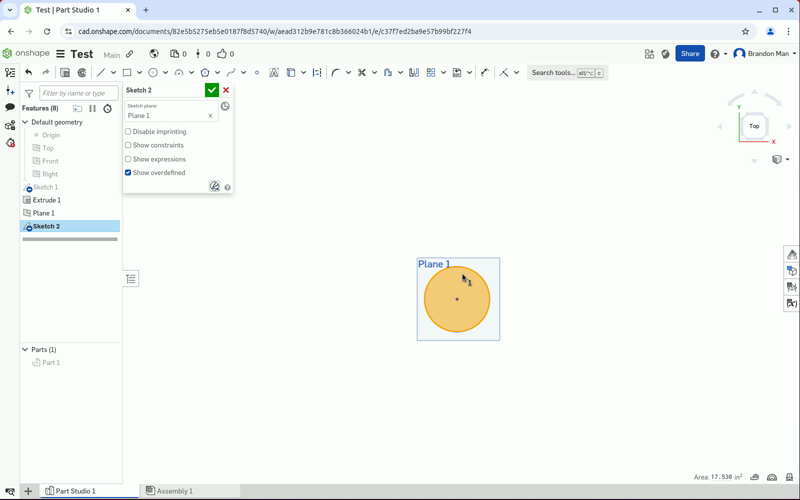
scroll(-6)
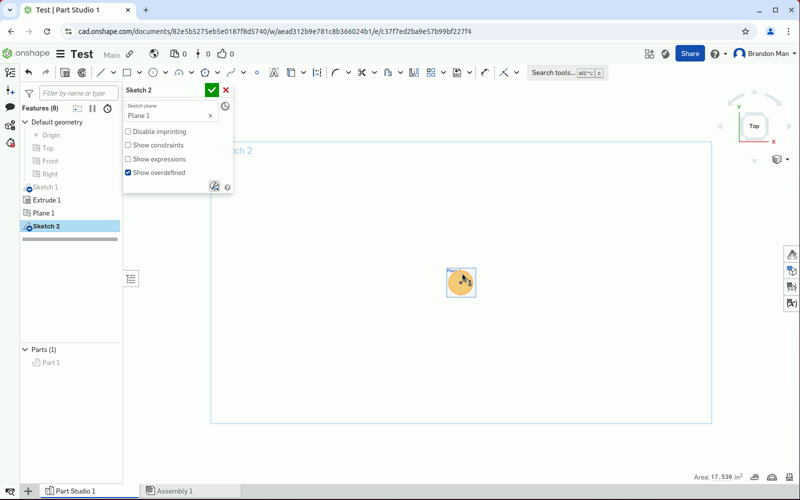
mouse_move(73, 352)
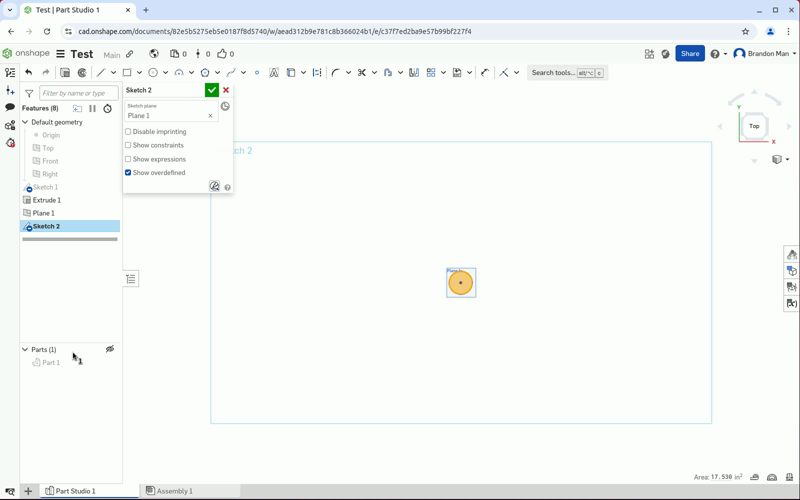
key(shift+y)
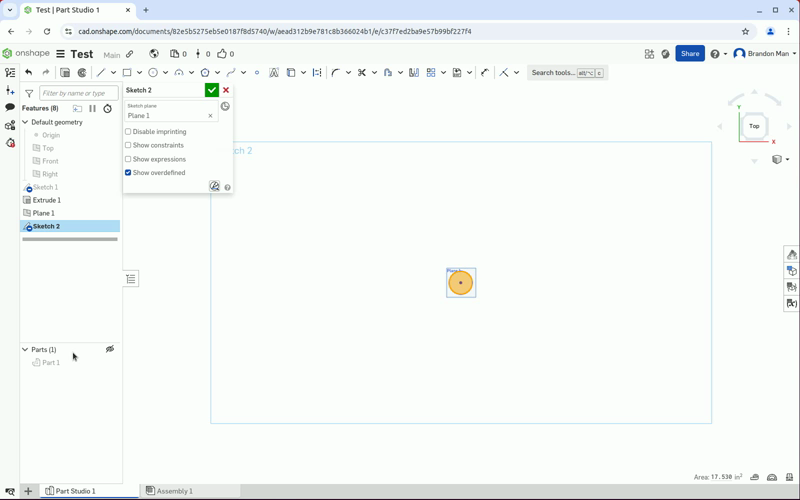
key(shift+e)
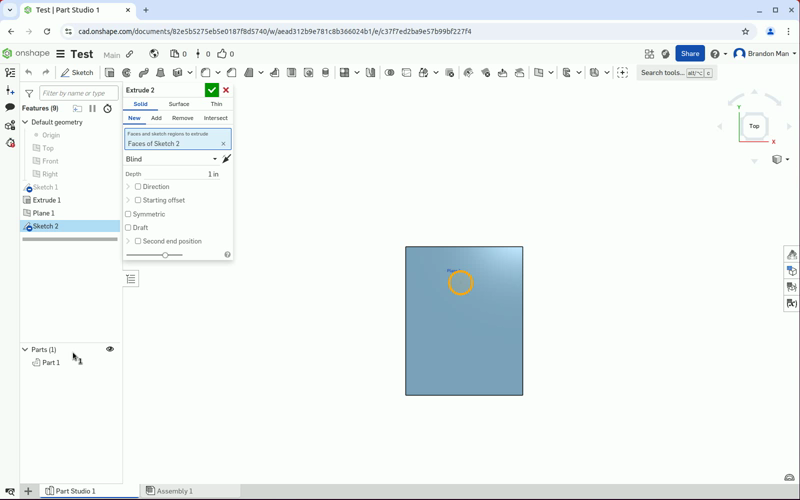
mouse_move(143, 106)
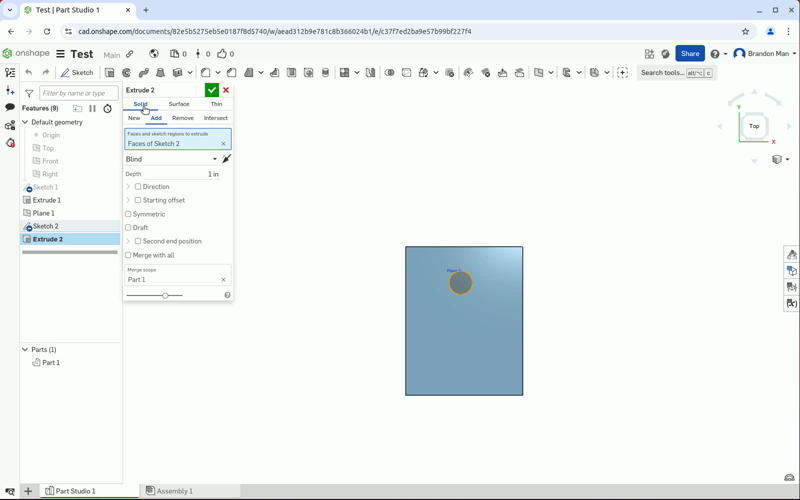
click(143, 106)
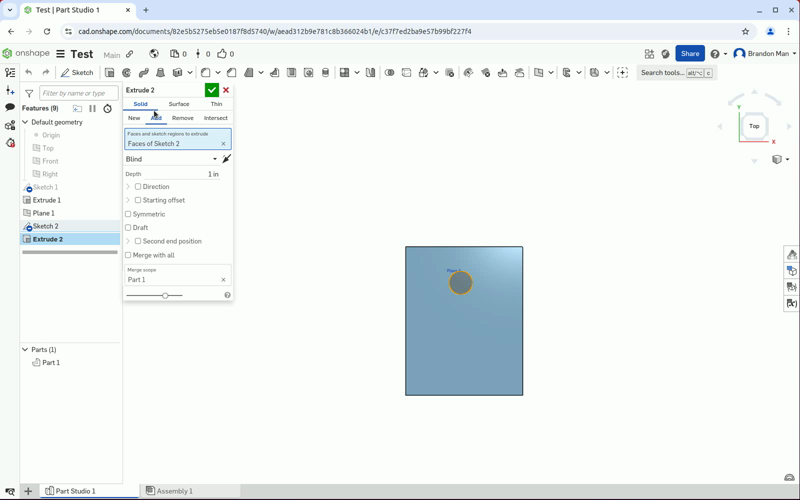
mouse_move(186, 120)
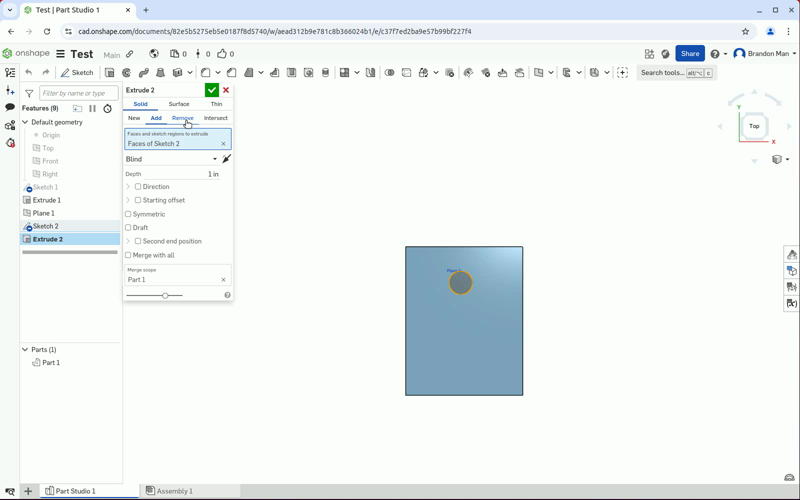
click(186, 120)
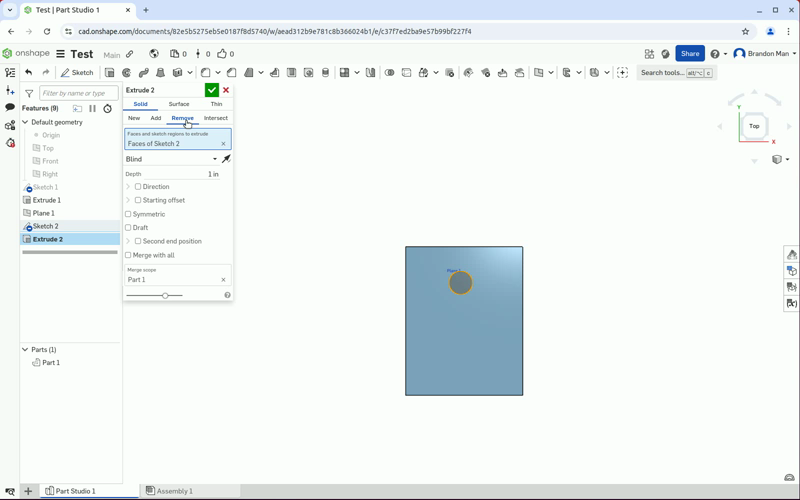
key(tab, 4)
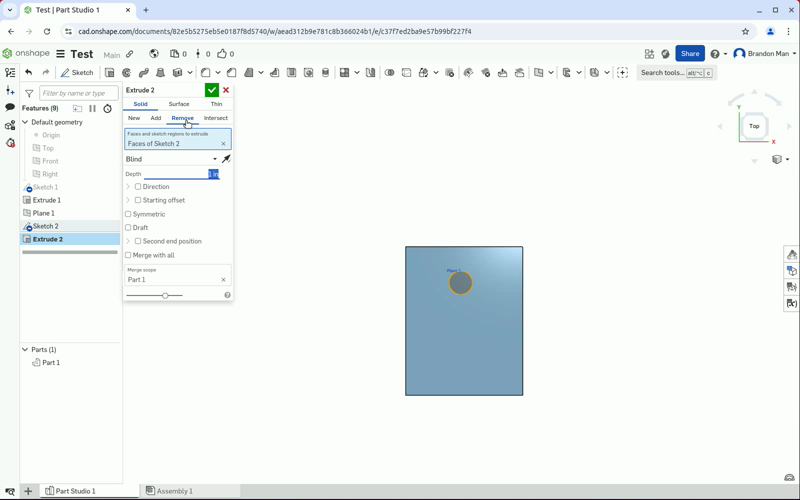
text(7.462)
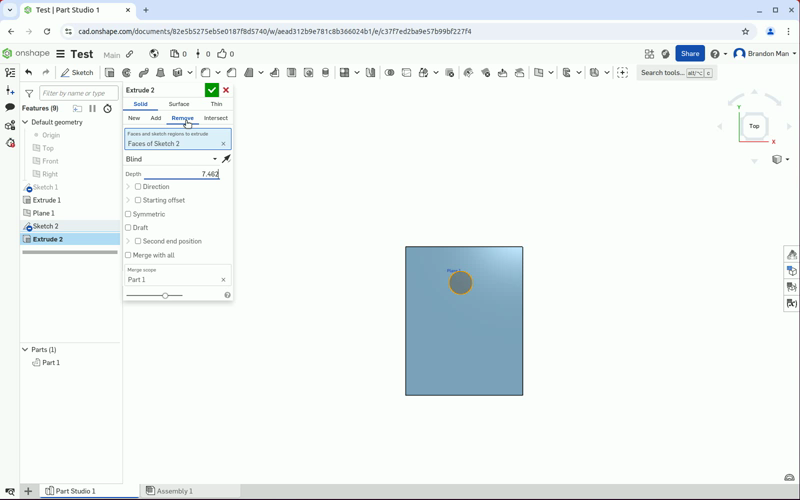
key(tab, 6)
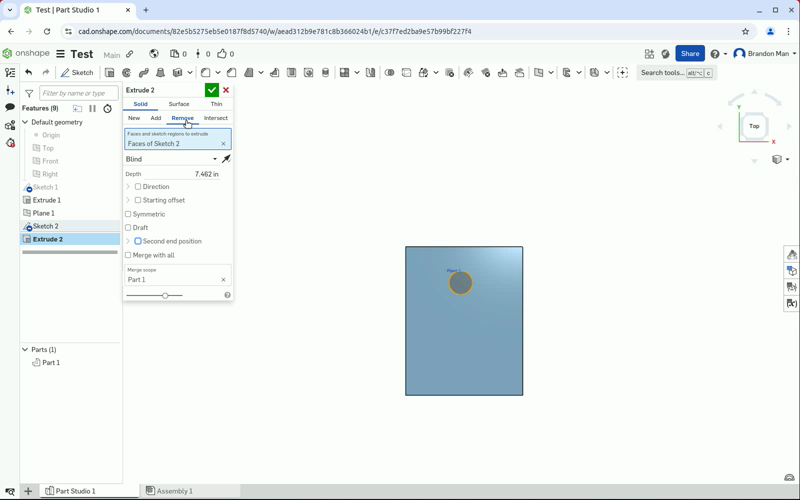
key(space)
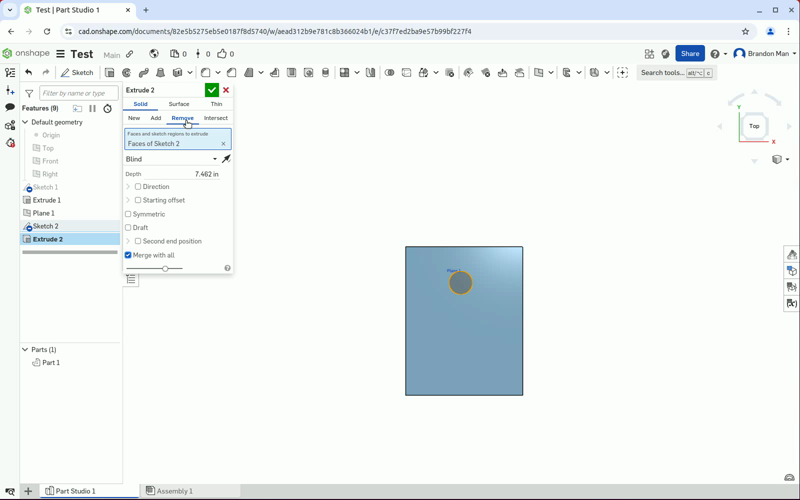
key(enter)
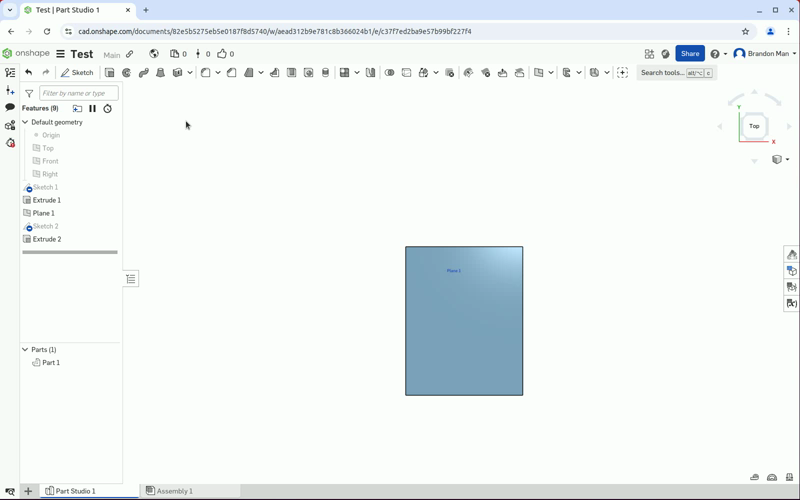
key(shift+h)
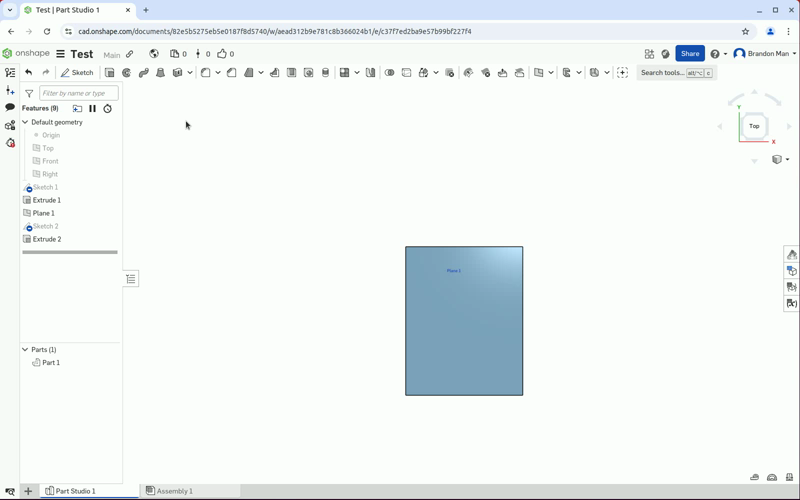
key(shift+h)
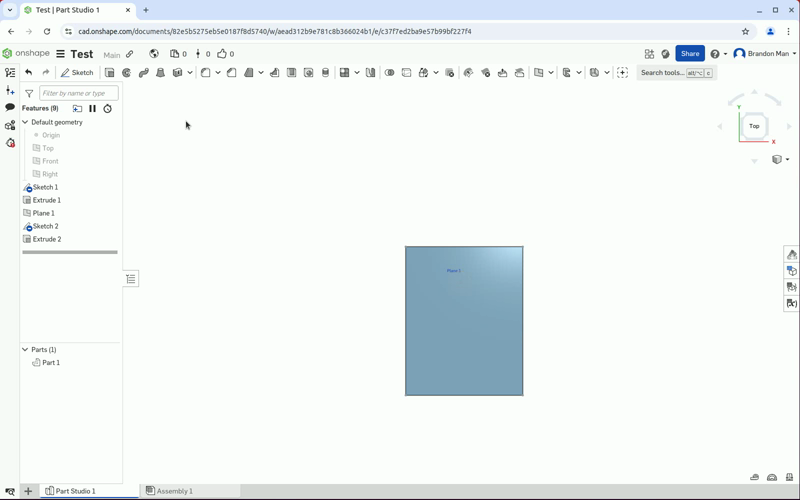
key(shift+7)
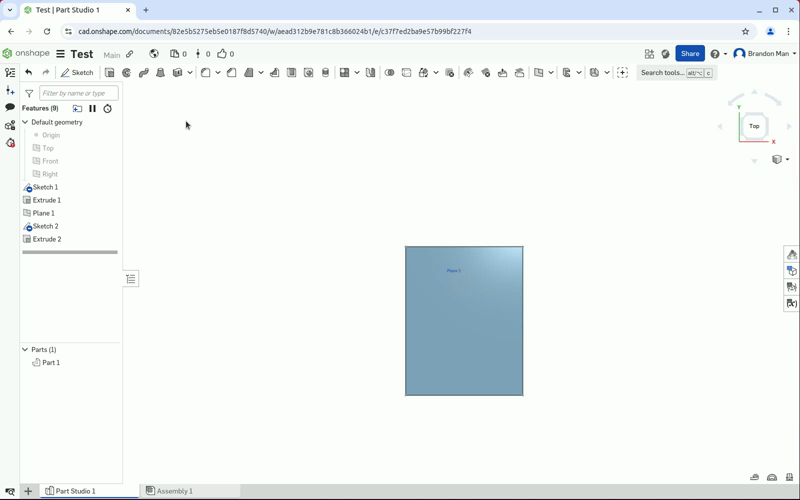
key(up, 3)
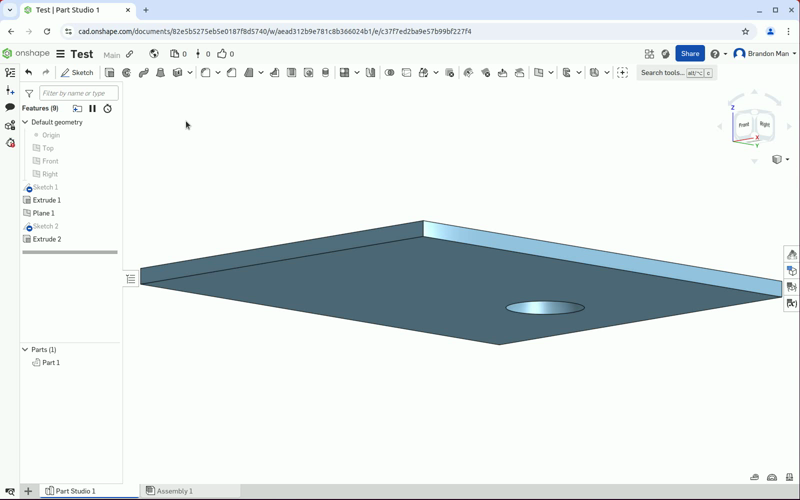
key(left, 3)
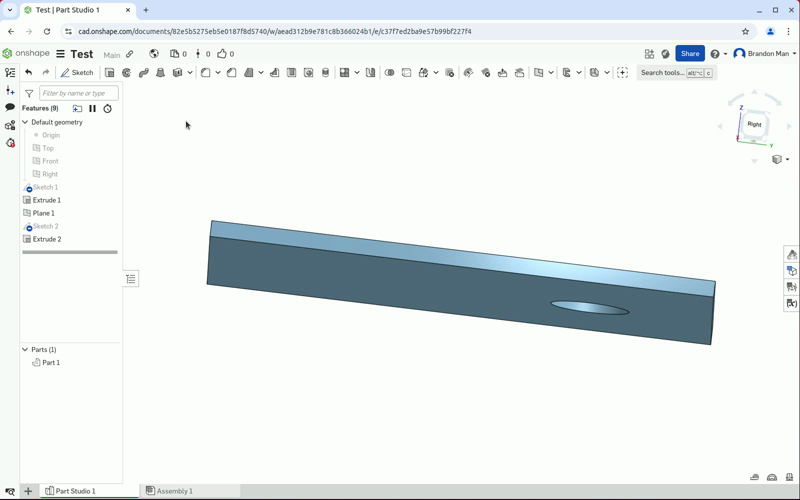
key(right, 3)
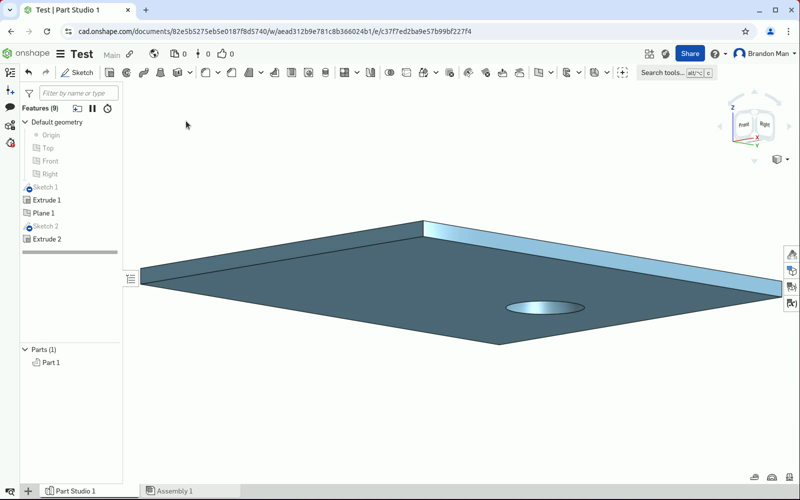
key(down, 3)
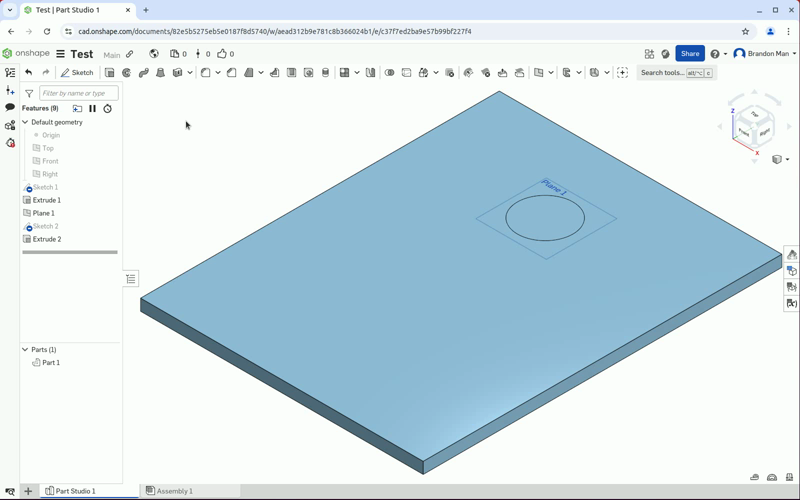
mouse_move(73, 189)
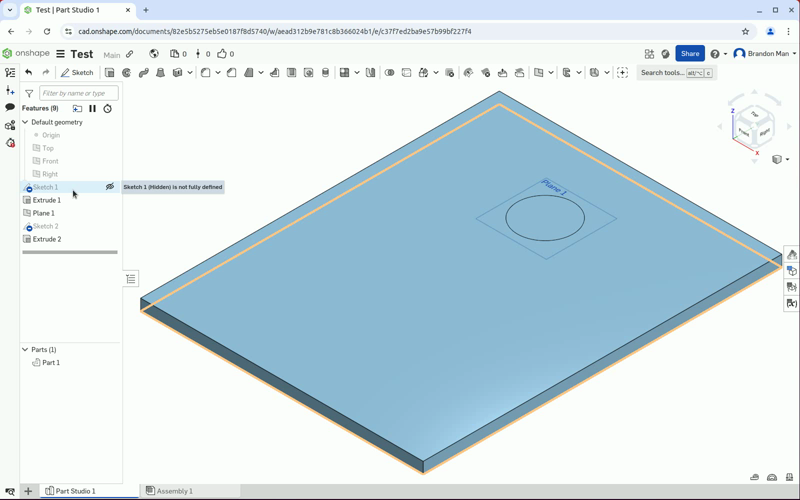
click(73, 189)